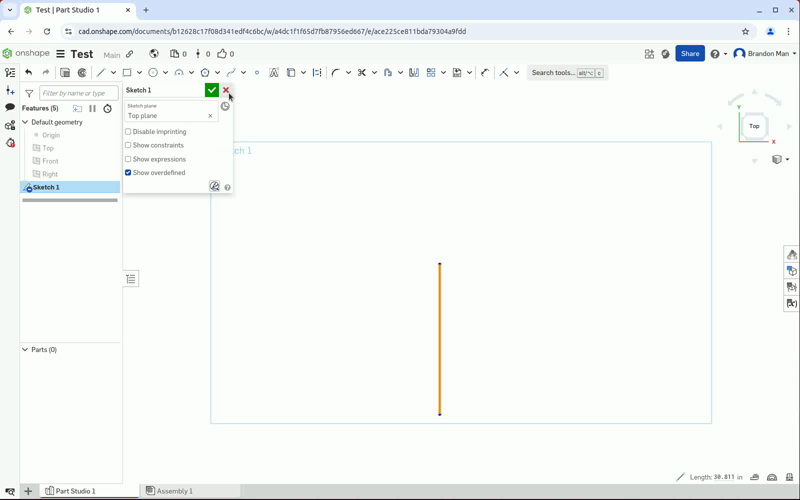
key(shift+h)
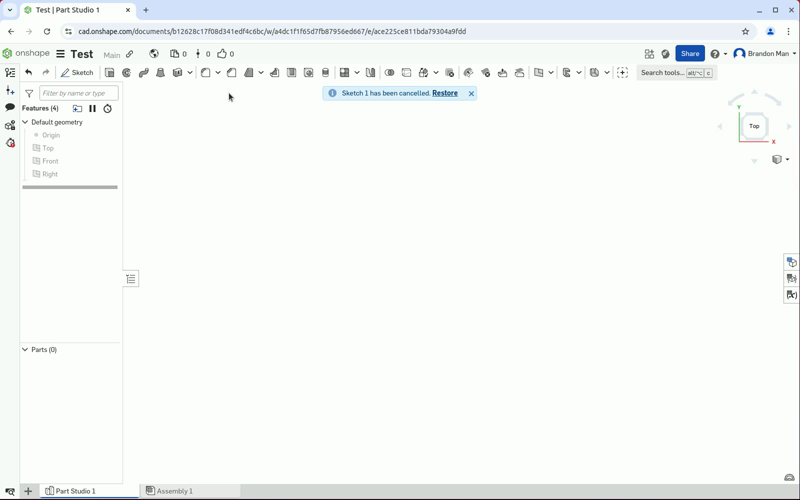
mouse_move(73, 352)
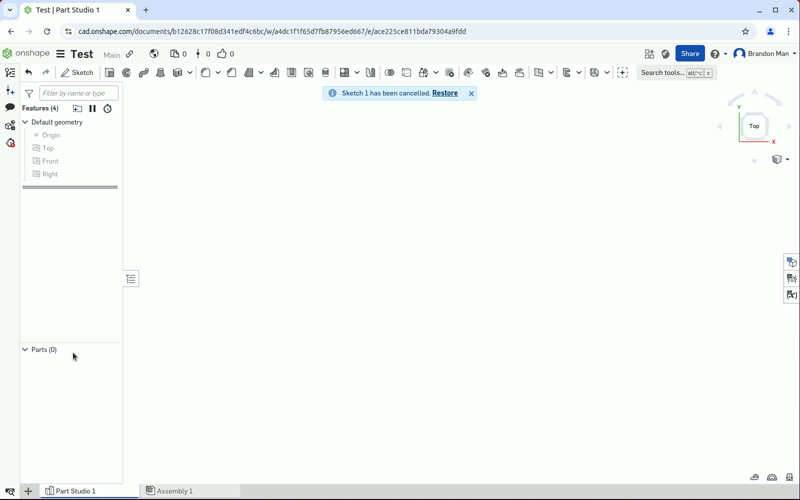
key(y)
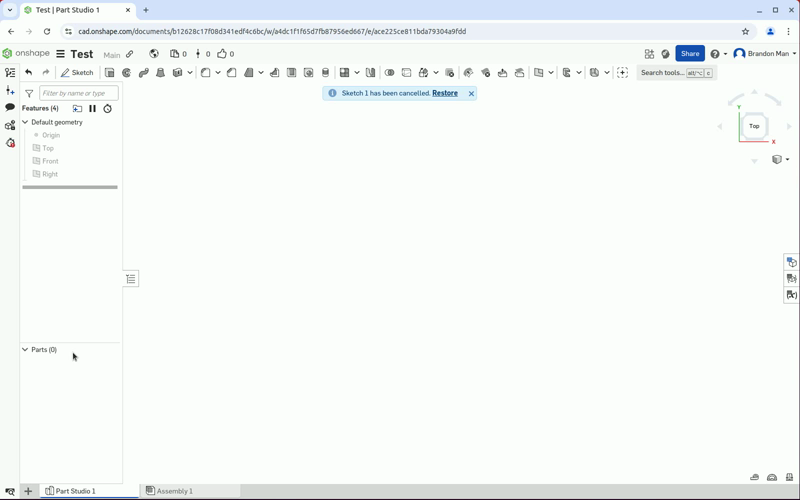
key(shift+p)
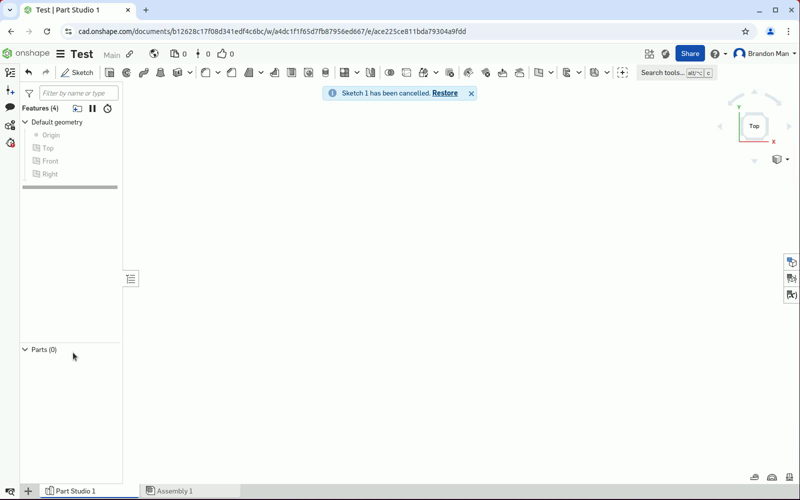
key(space)
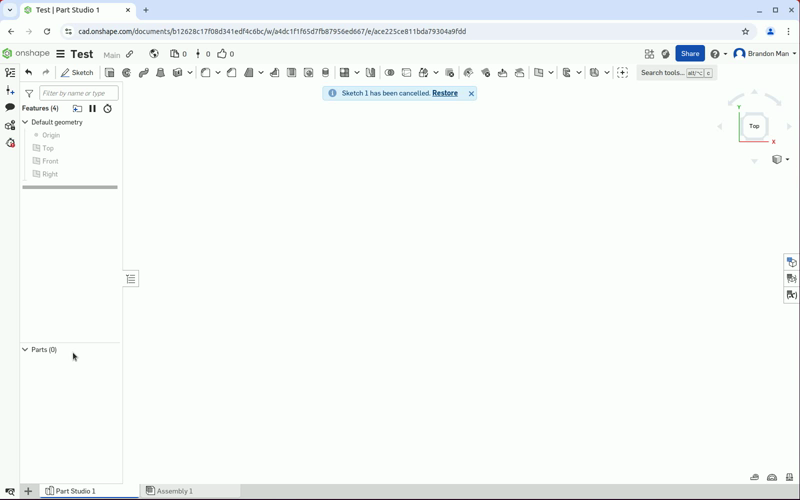
key_down(shift)
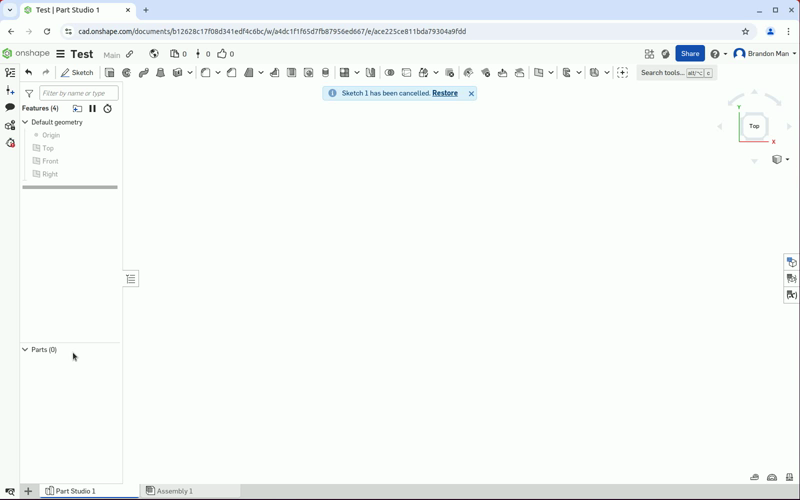
key(up)
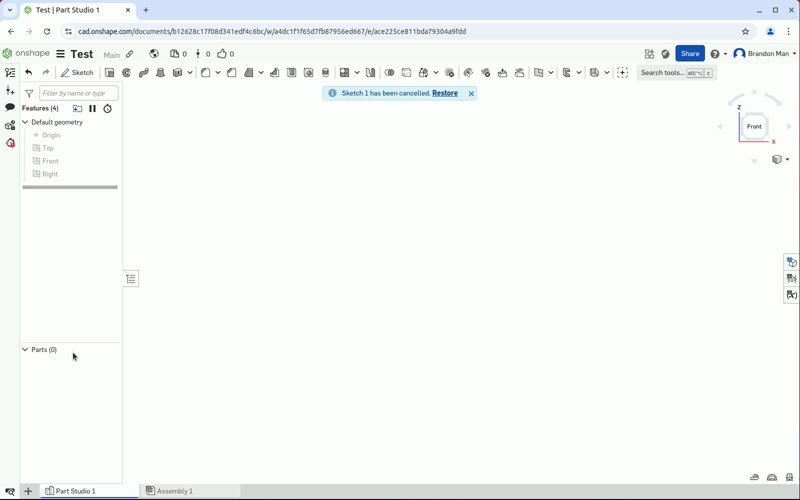
key_up(shift)
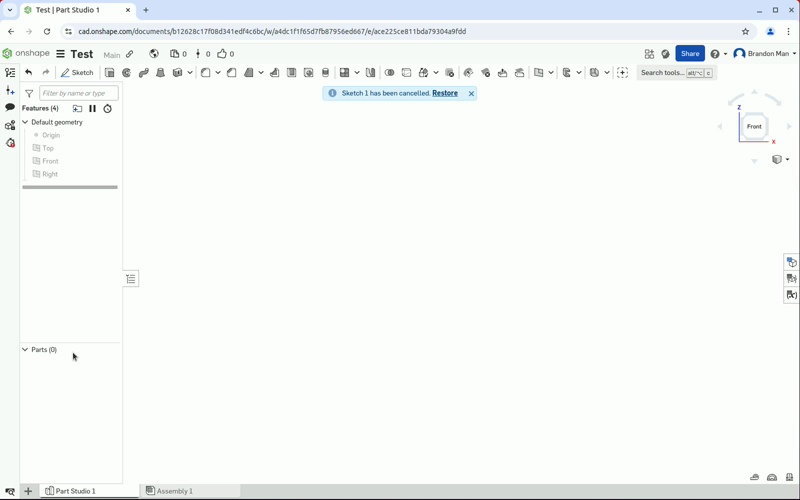
mouse_move(73, 352)
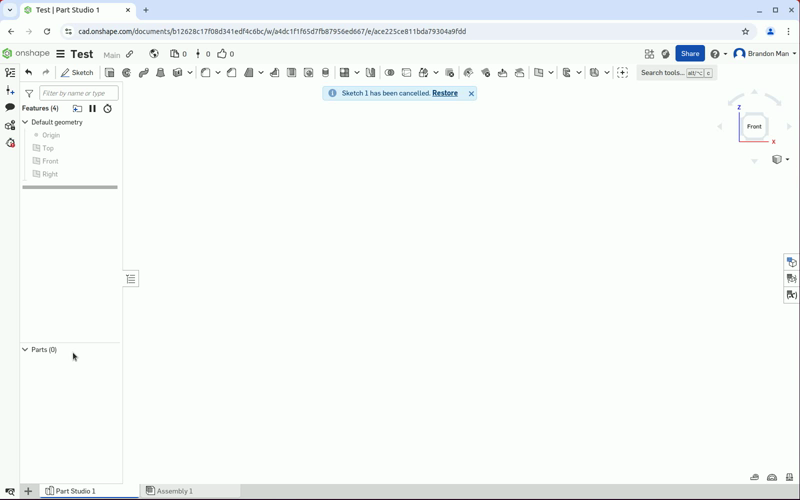
key(shift+y)
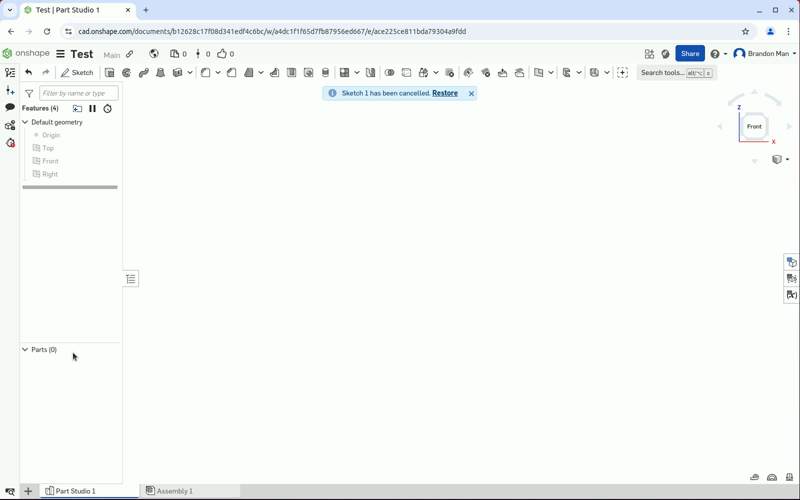
key(shift+s)
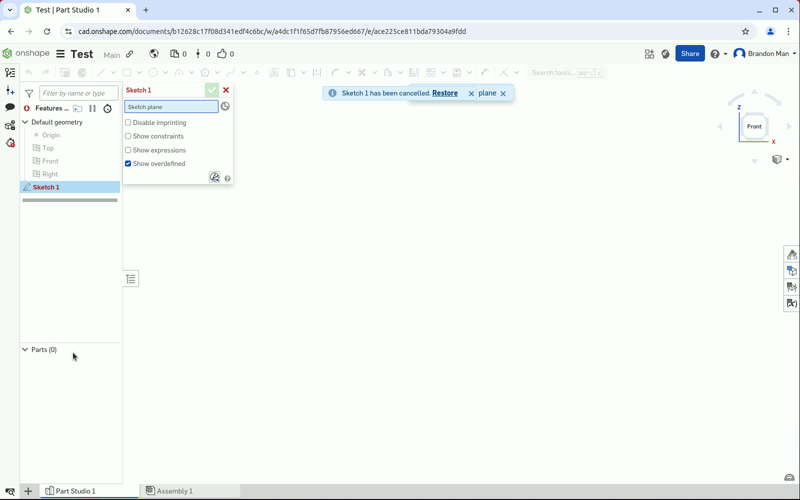
mouse_move(73, 163)
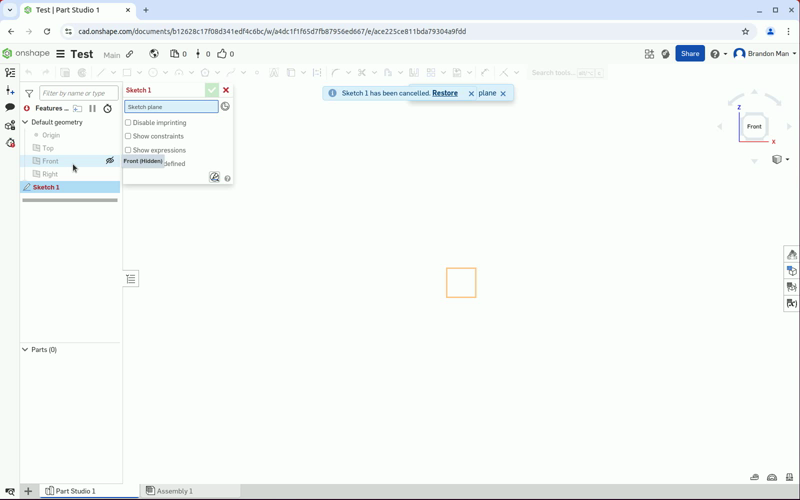
click(73, 163)
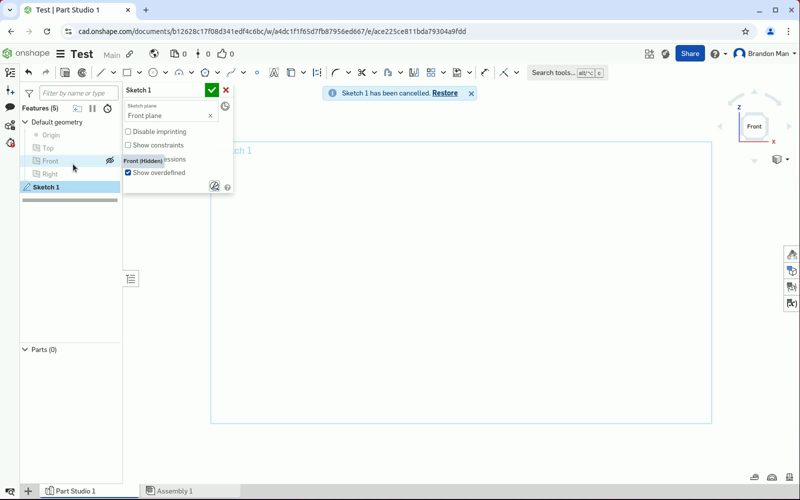
mouse_move(73, 352)
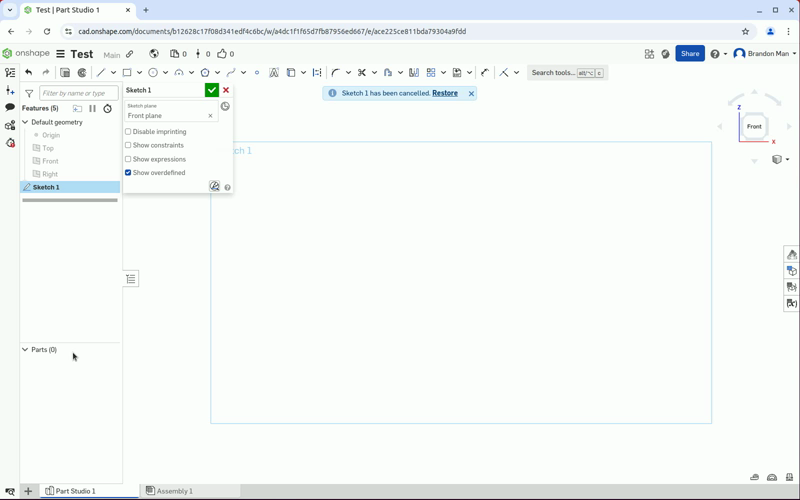
key(y)
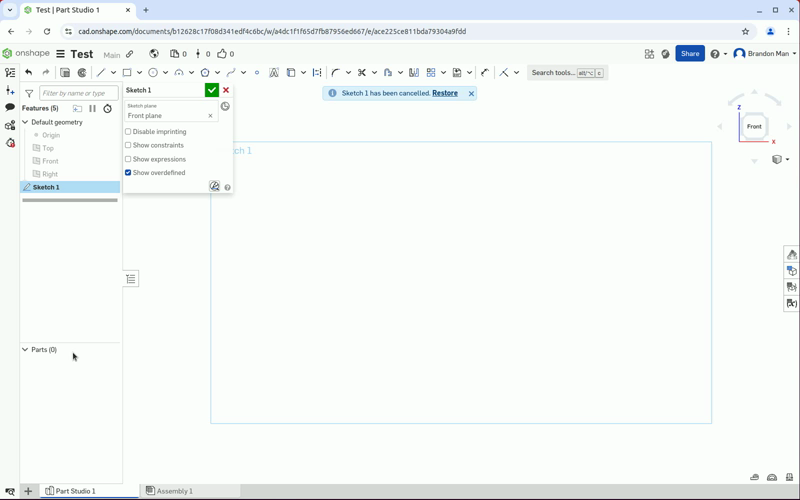
key(l)
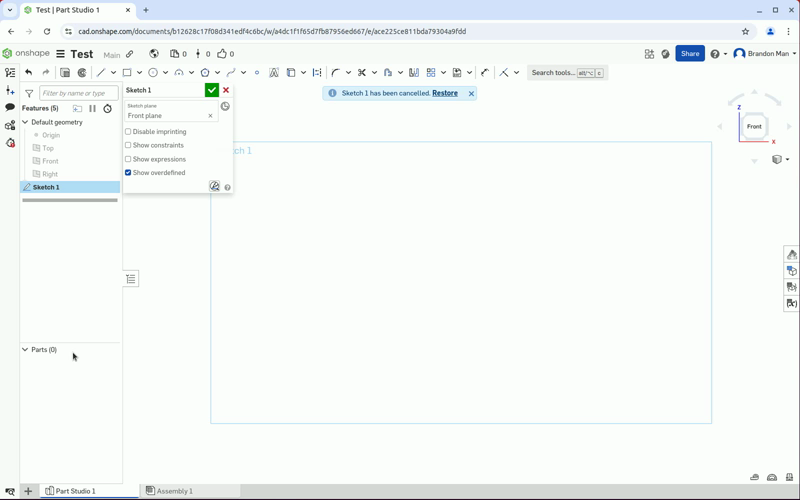
key_down(shift)
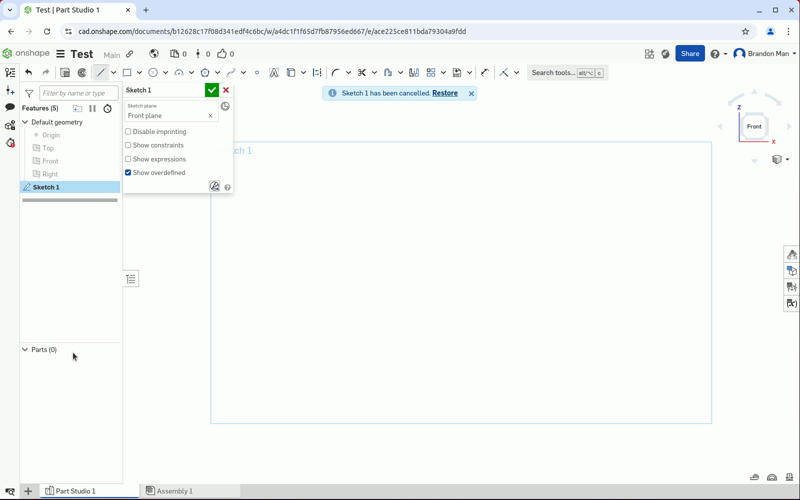
mouse_move(460, 287)
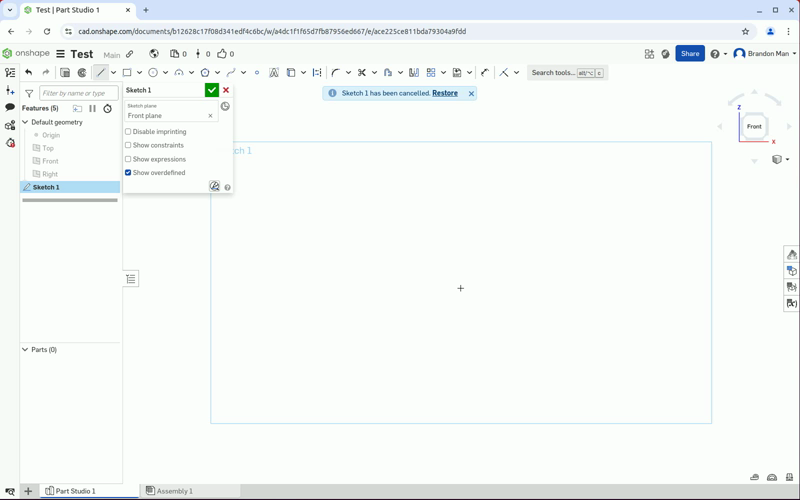
click(460, 287)
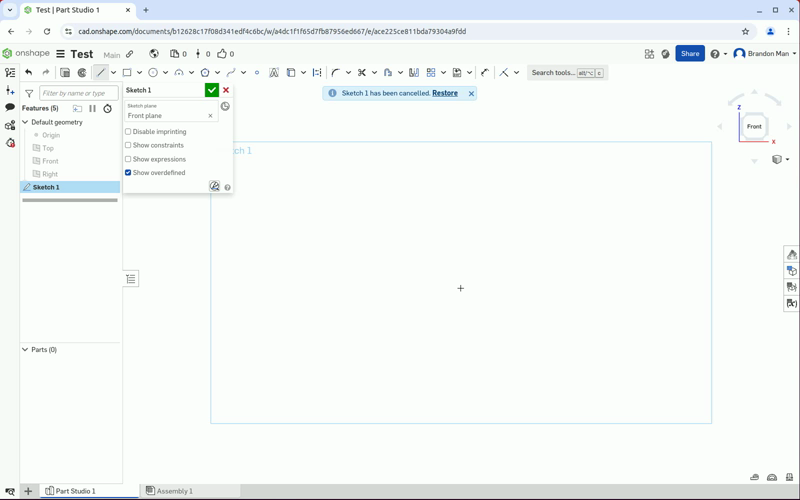
key_up(shift)
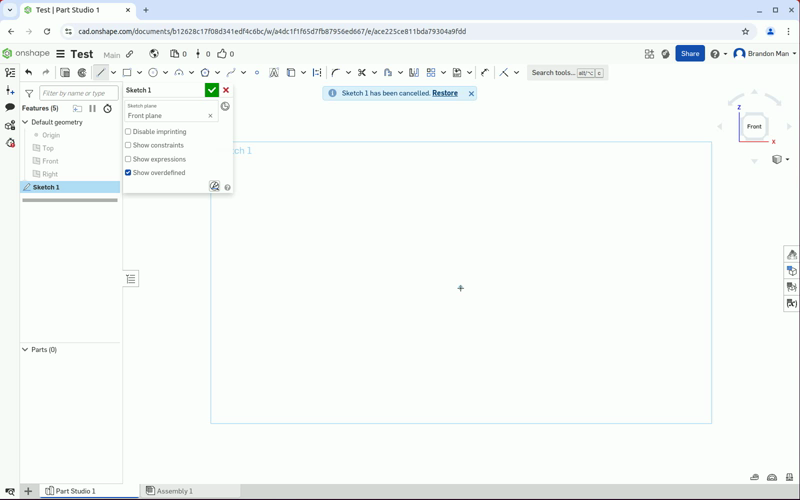
key_down(shift)
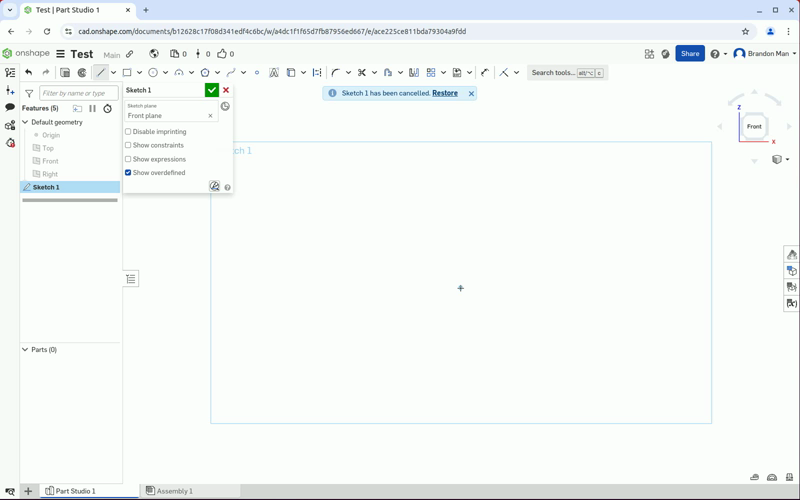
mouse_move(532, 287)
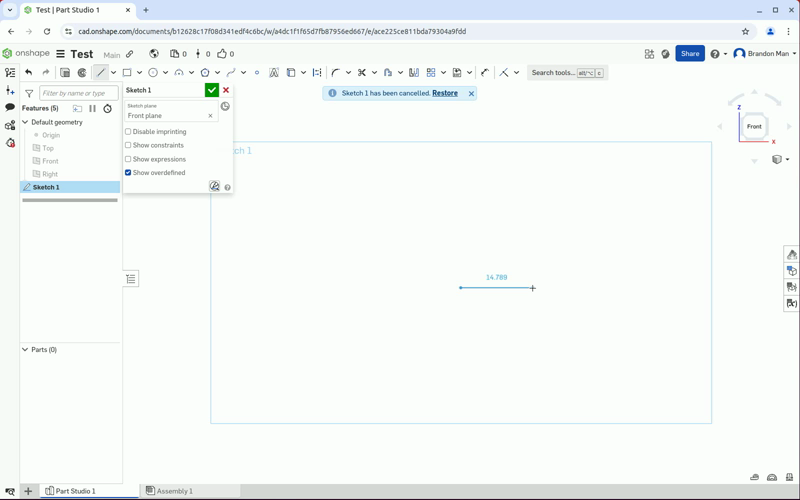
click(532, 287)
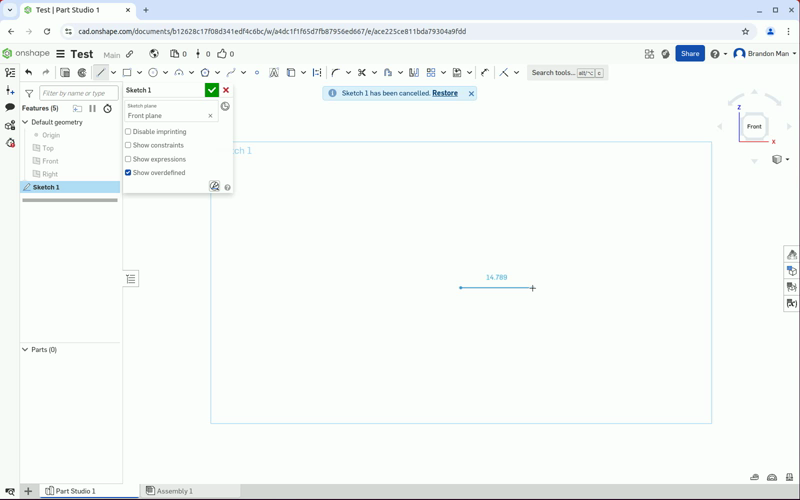
key_up(shift)
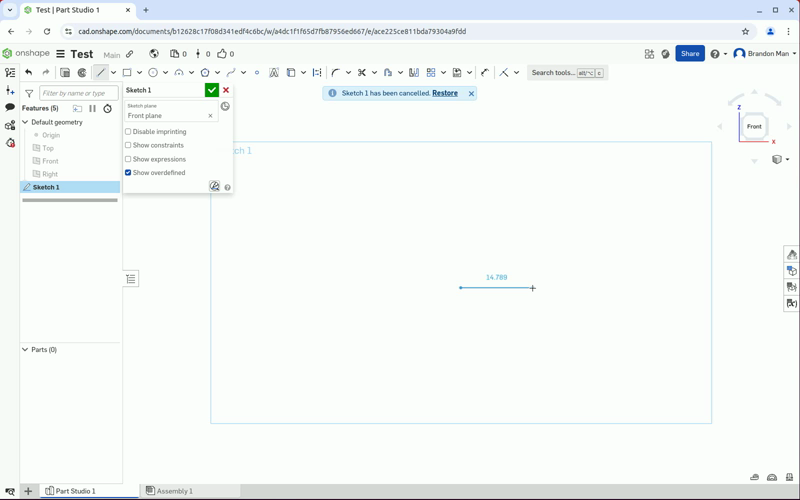
key_down(shift)
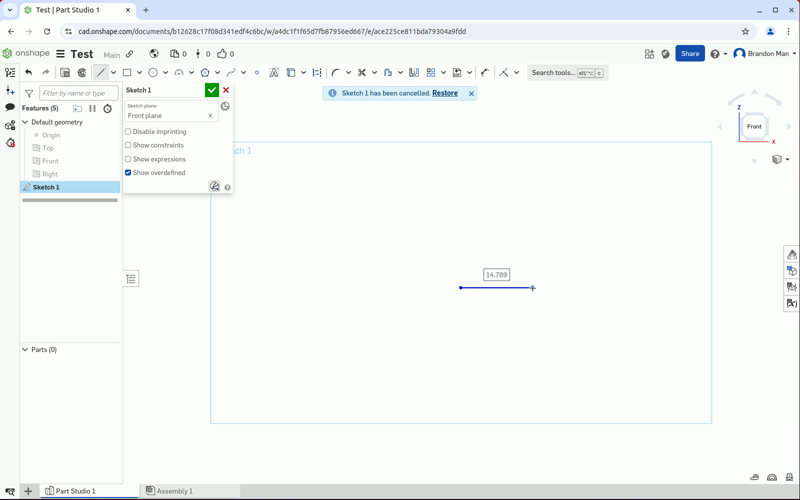
mouse_move(562, 287)
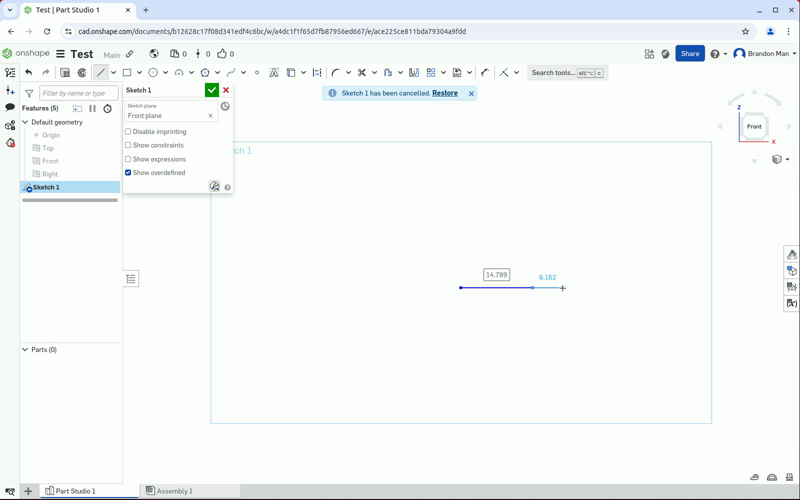
mouse_move(532, 237)
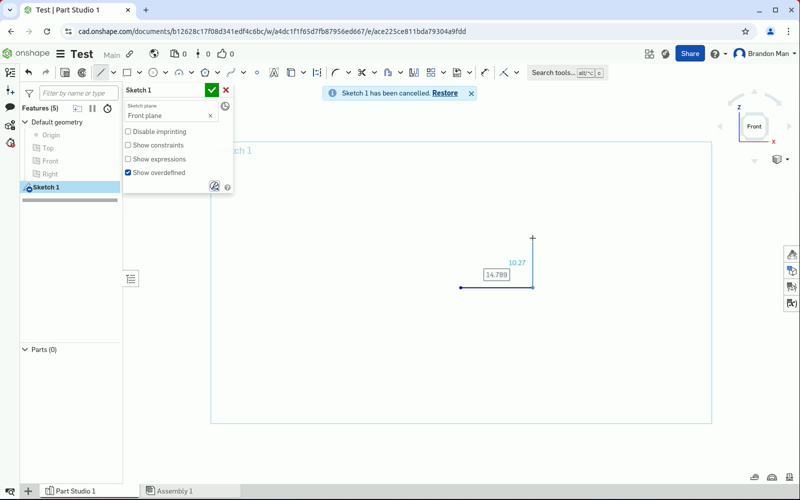
click(532, 237)
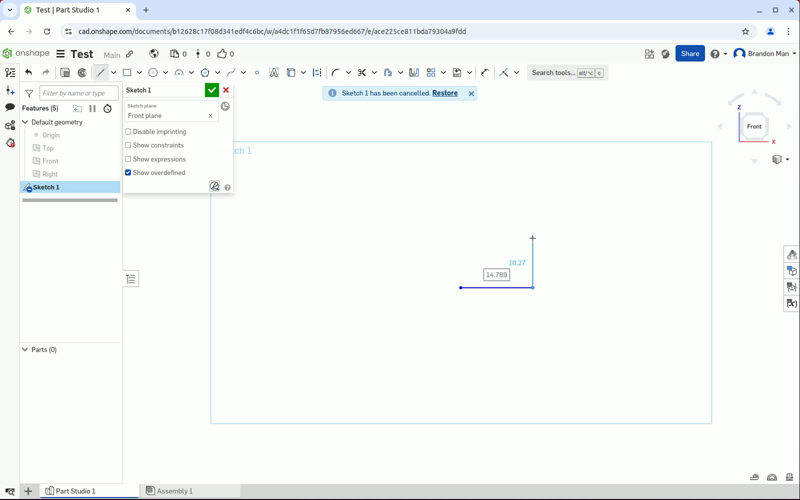
key_up(shift)
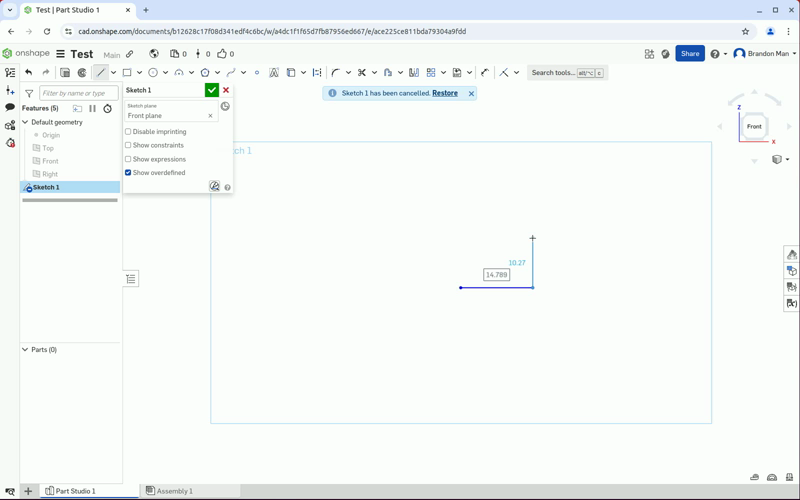
key_down(shift)
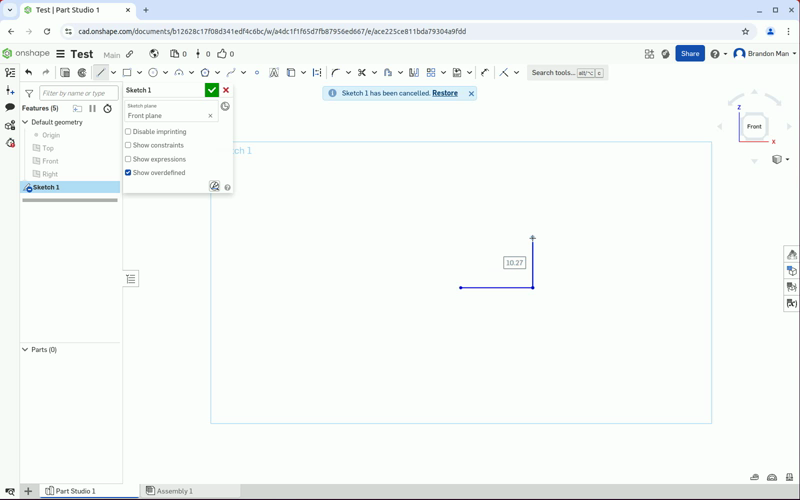
mouse_move(460, 237)
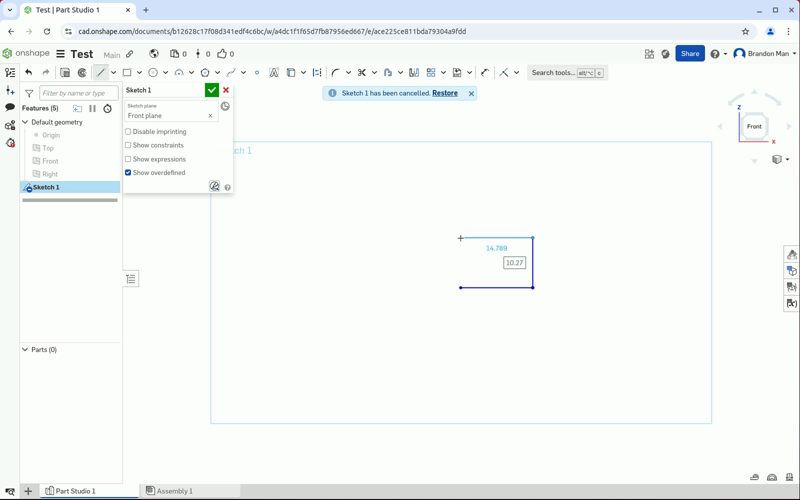
click(460, 237)
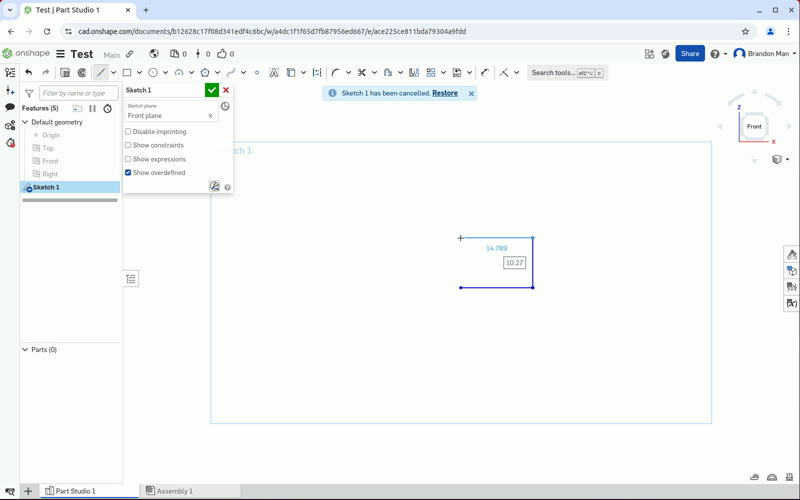
key_up(shift)
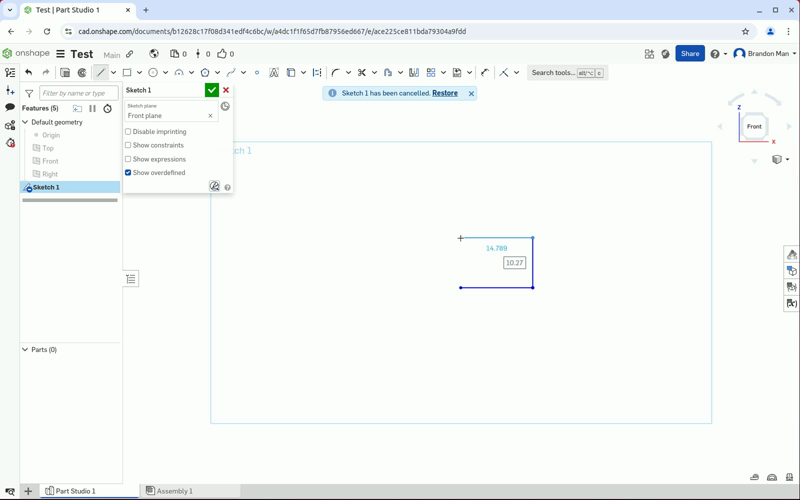
mouse_move(490, 237)
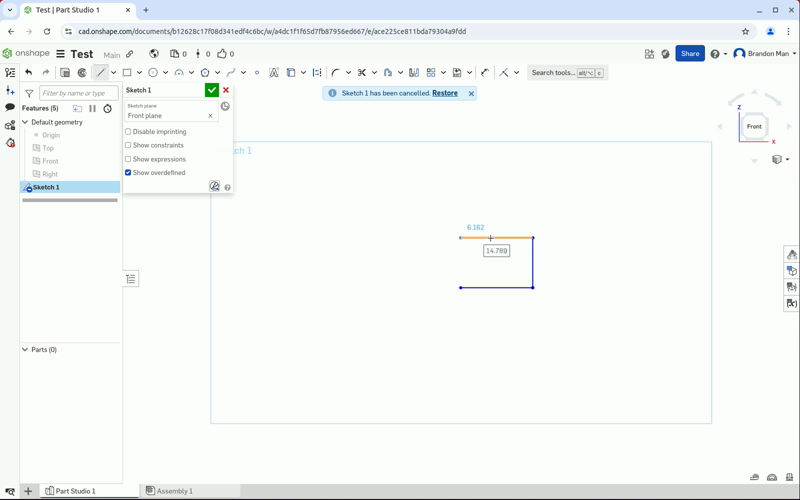
key_down(shift)
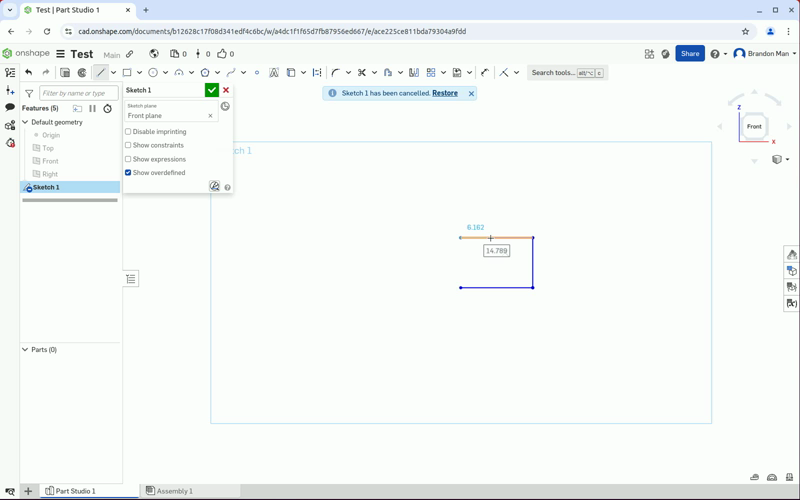
mouse_move(460, 287)
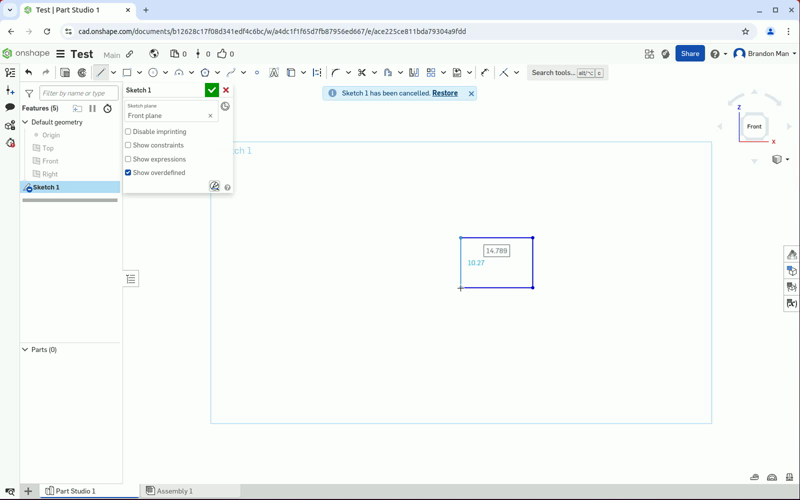
key_up(shift)
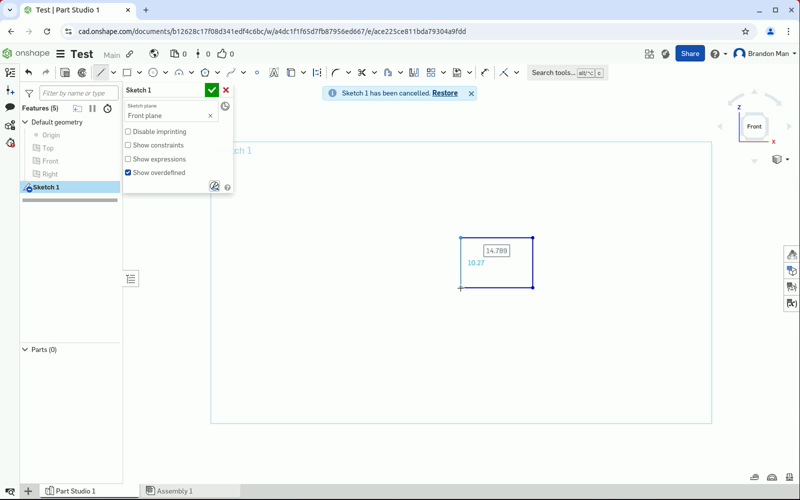
click(460, 287)
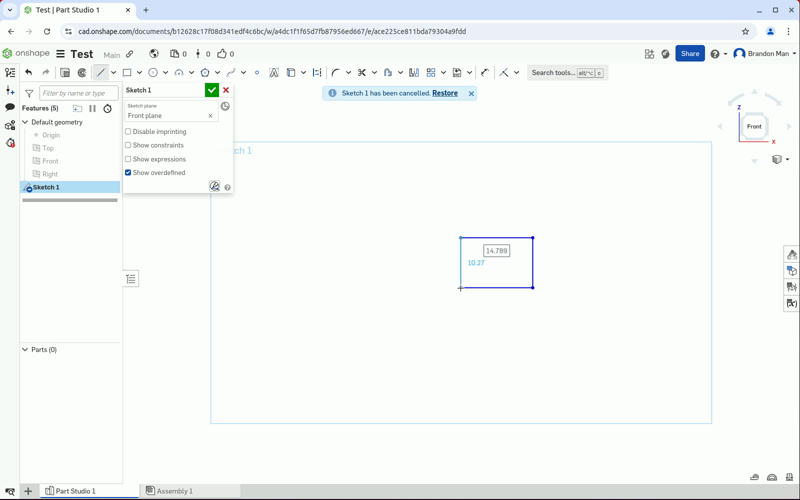
key(esc)
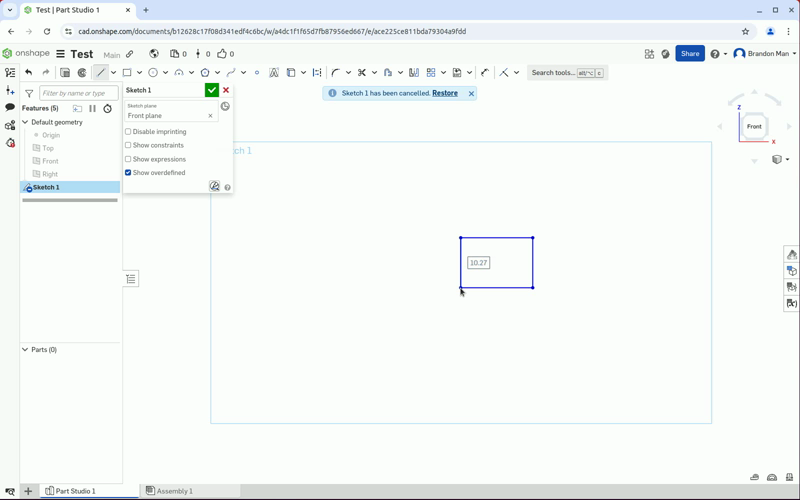
mouse_move(526, 245)
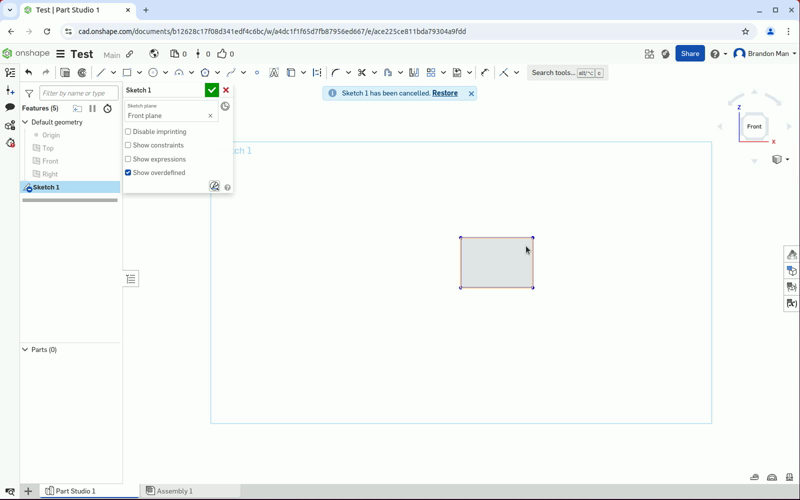
click(526, 245)
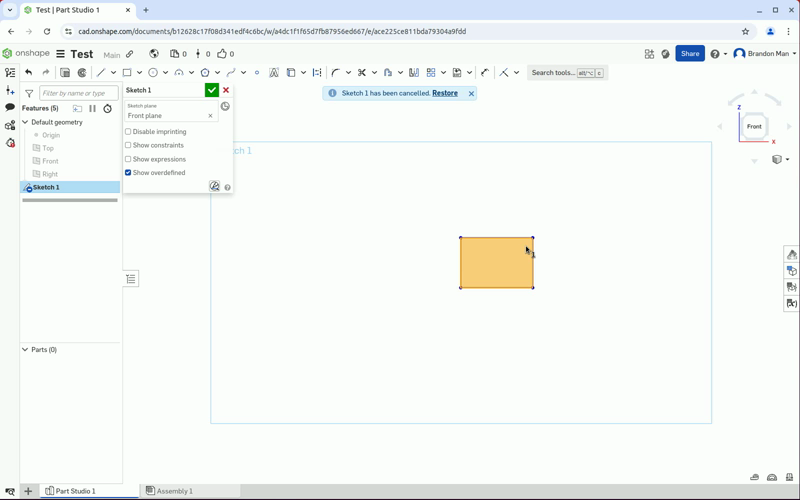
mouse_move(73, 352)
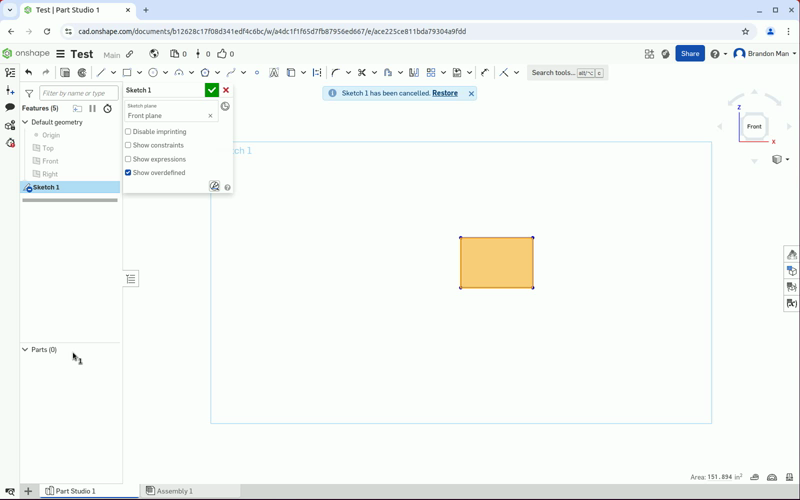
key(shift+y)
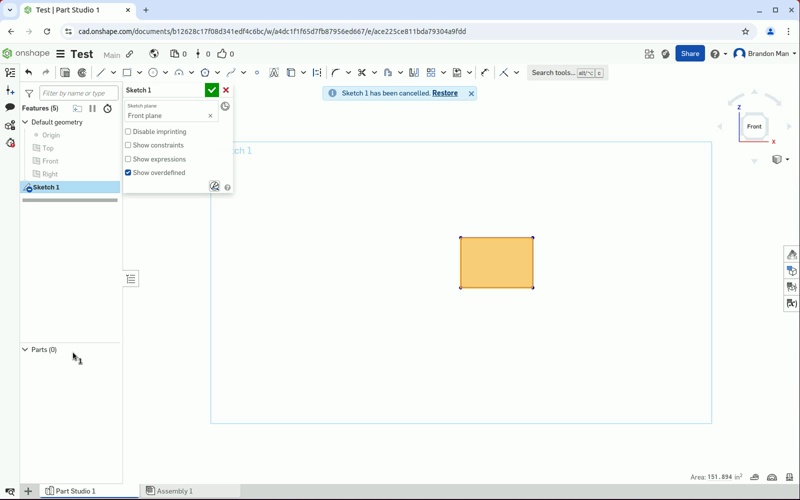
key(shift+e)
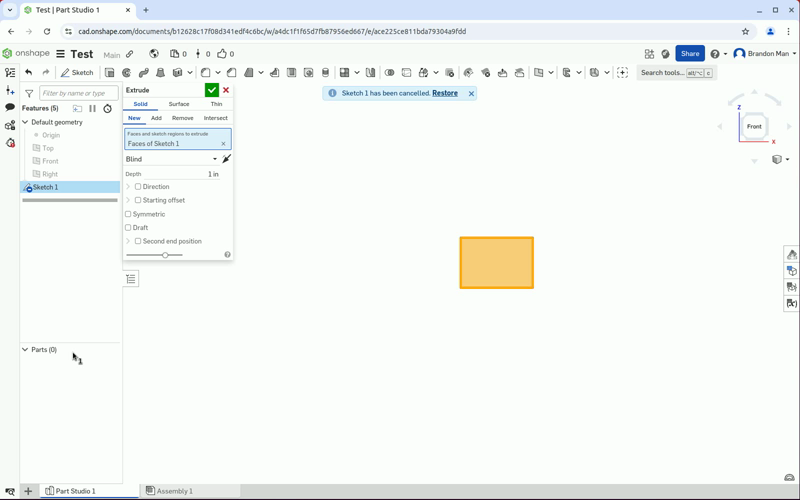
mouse_move(143, 106)
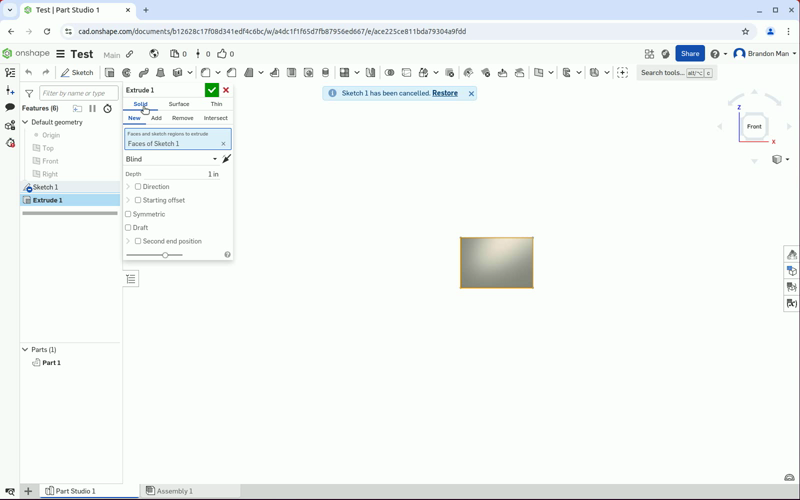
click(143, 106)
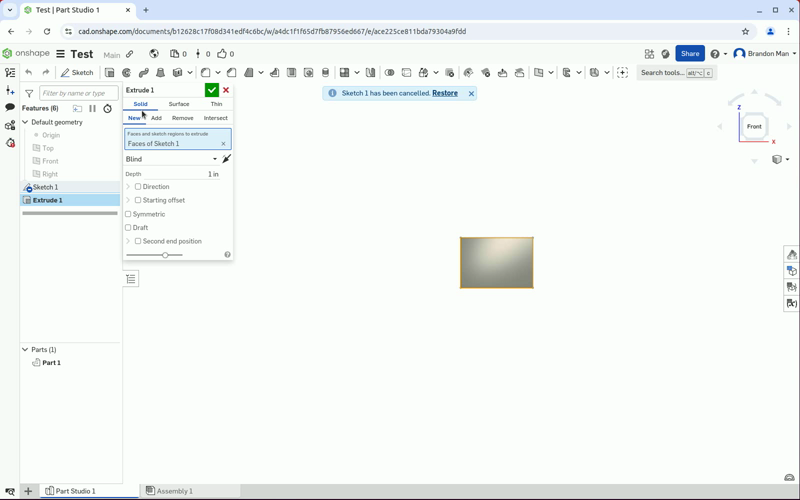
mouse_move(137, 120)
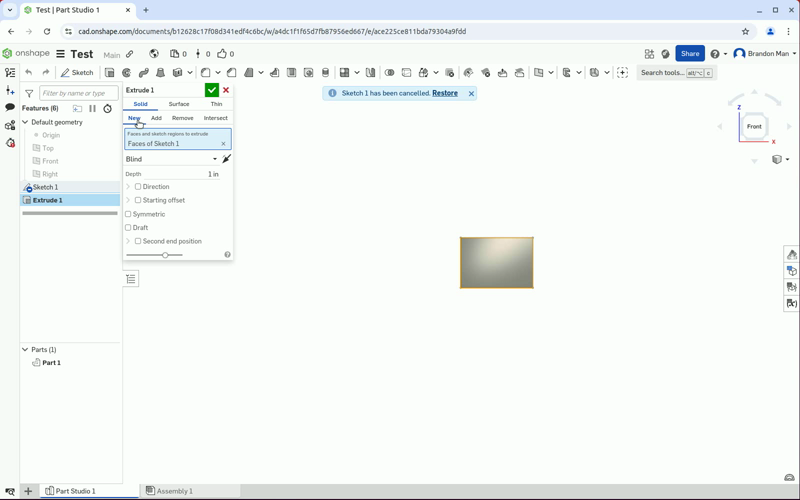
click(137, 120)
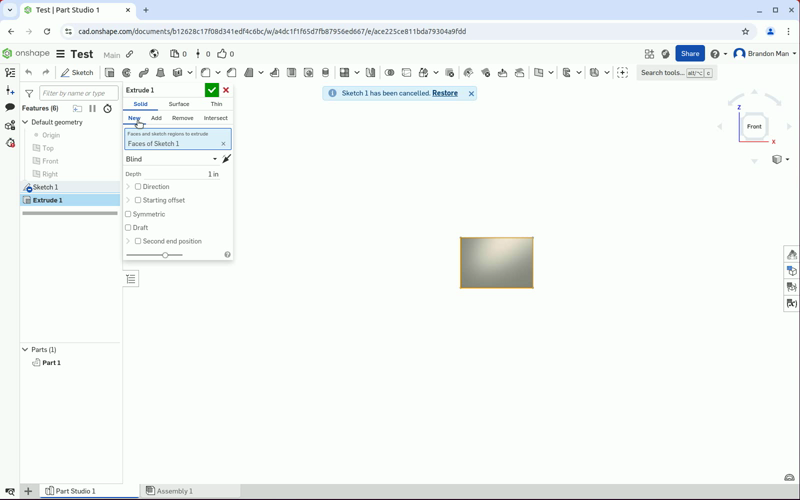
key(tab, 4)
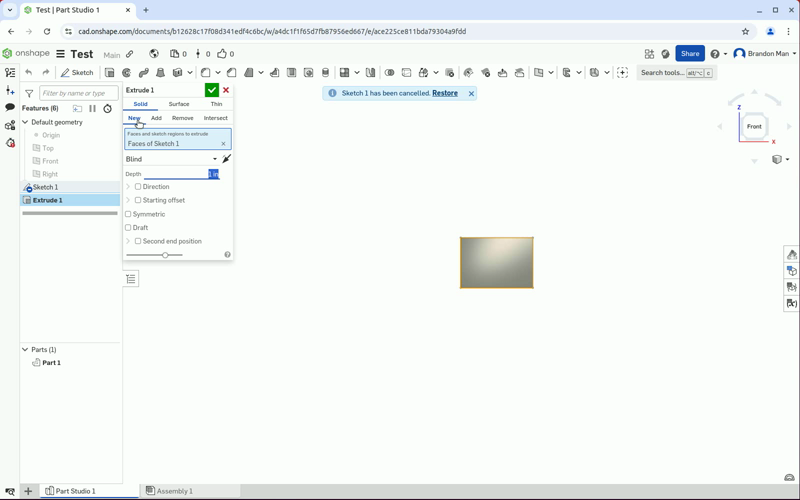
text(8.425)
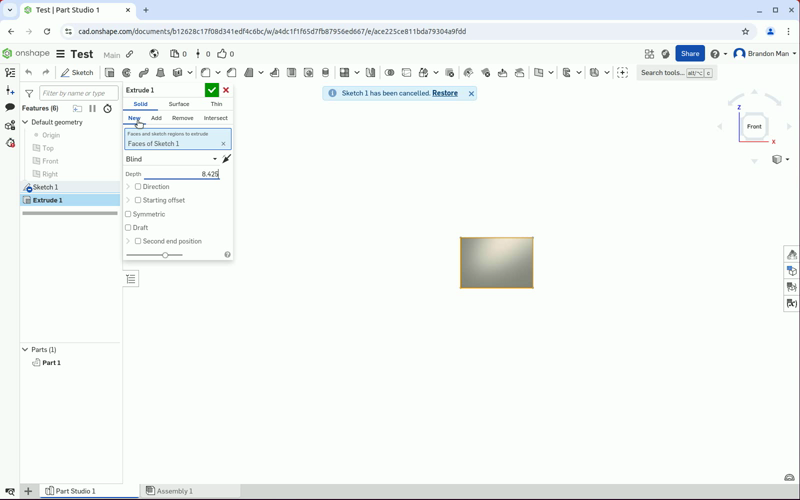
key(enter)
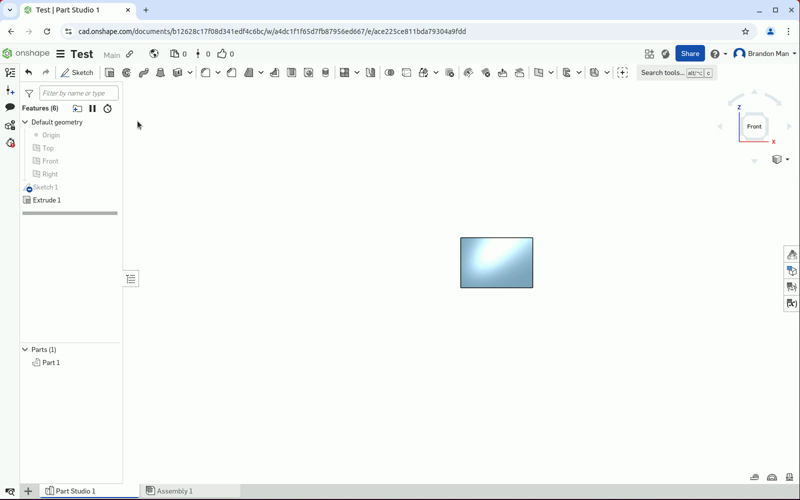
key(shift+h)
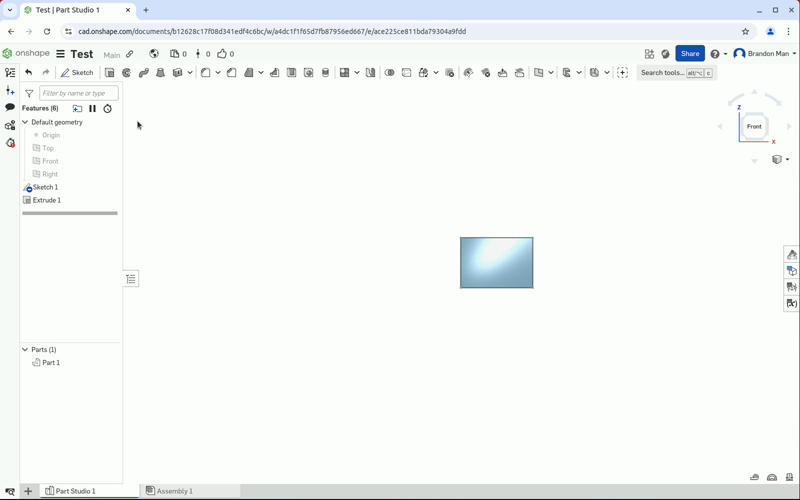
key(shift+h)
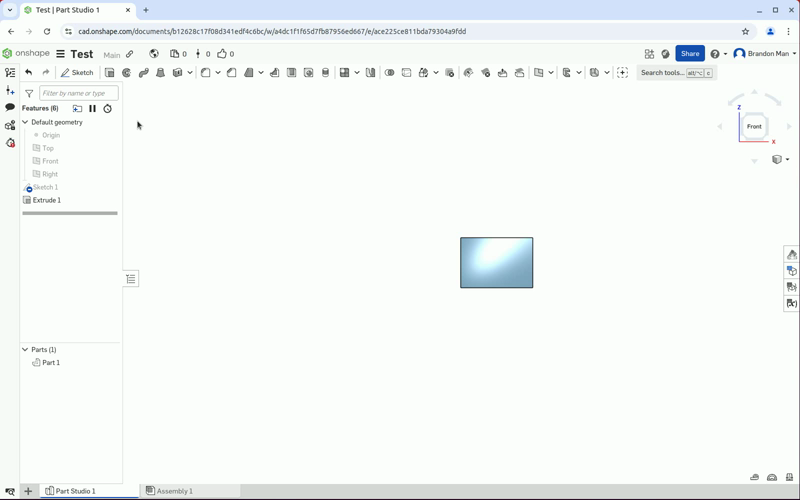
mouse_move(73, 189)
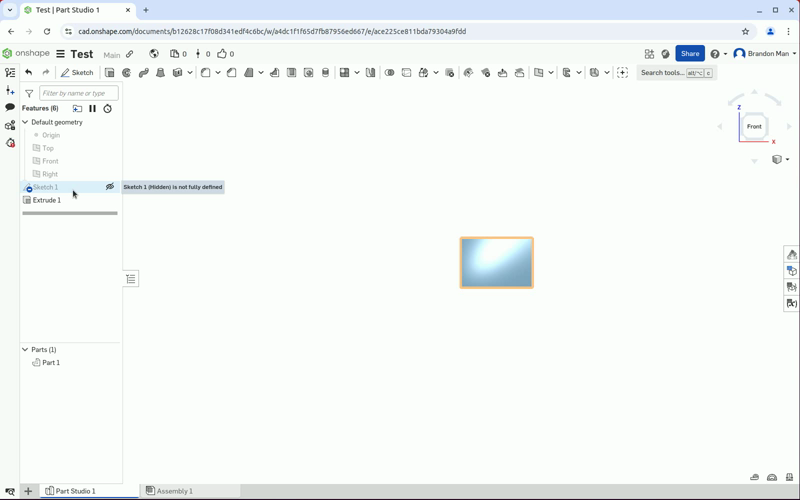
click(73, 189)
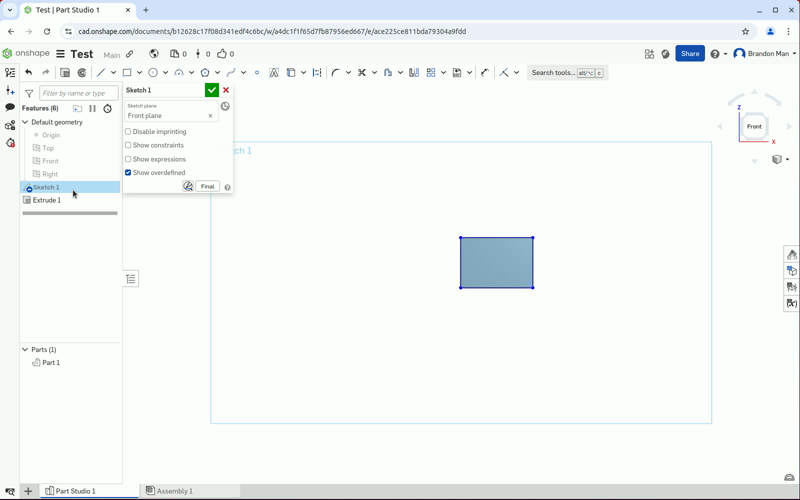
mouse_move(229, 92)
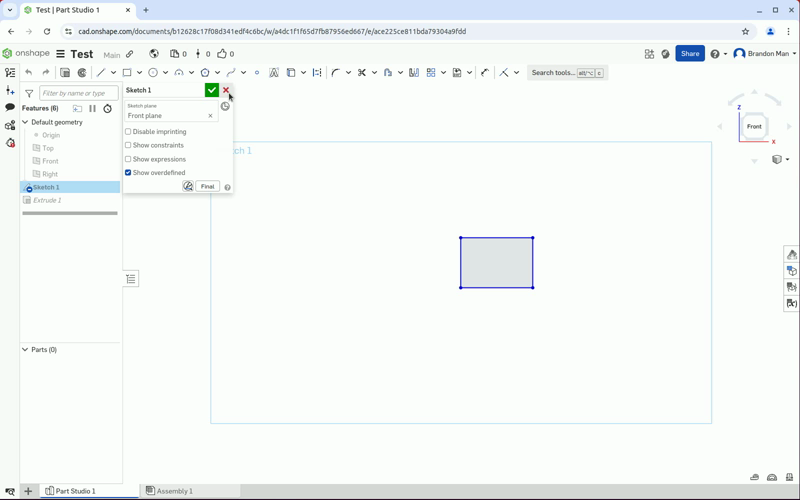
click(229, 92)
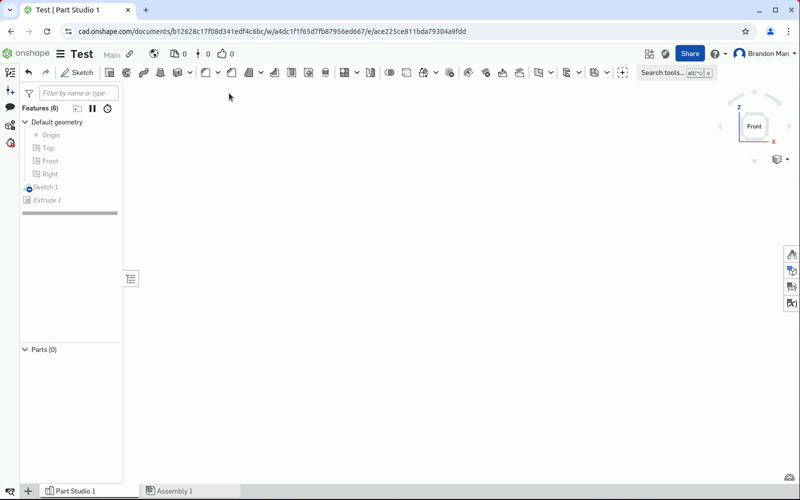
mouse_move(73, 352)
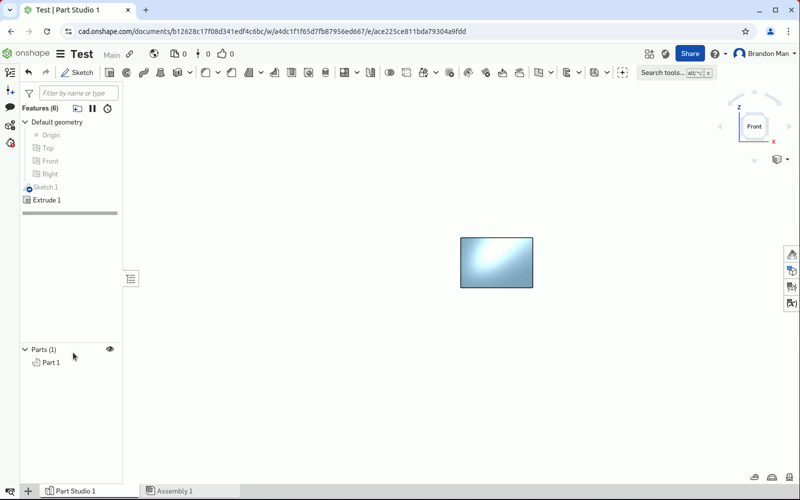
key(y)
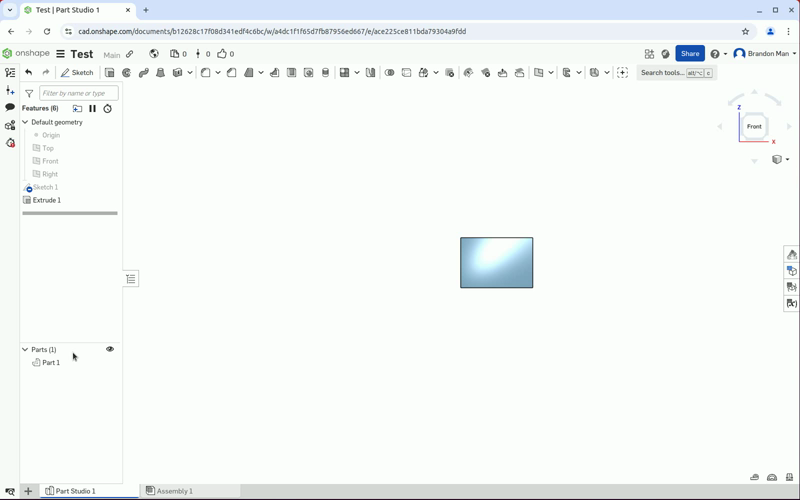
key(shift+p)
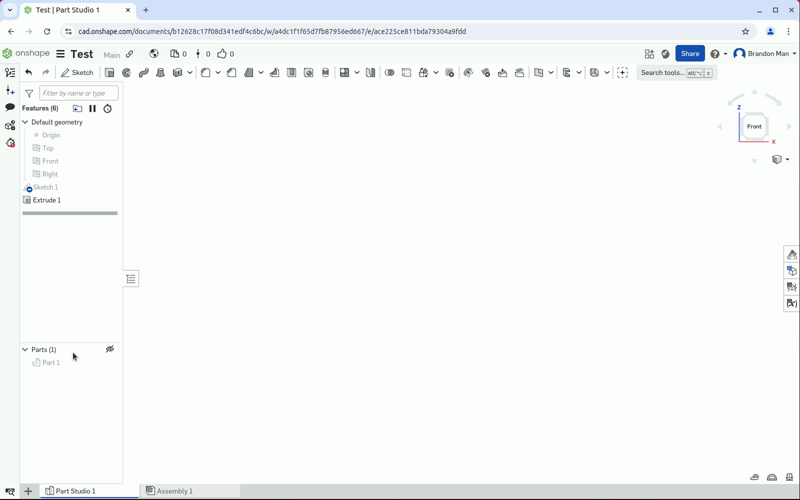
key(space)
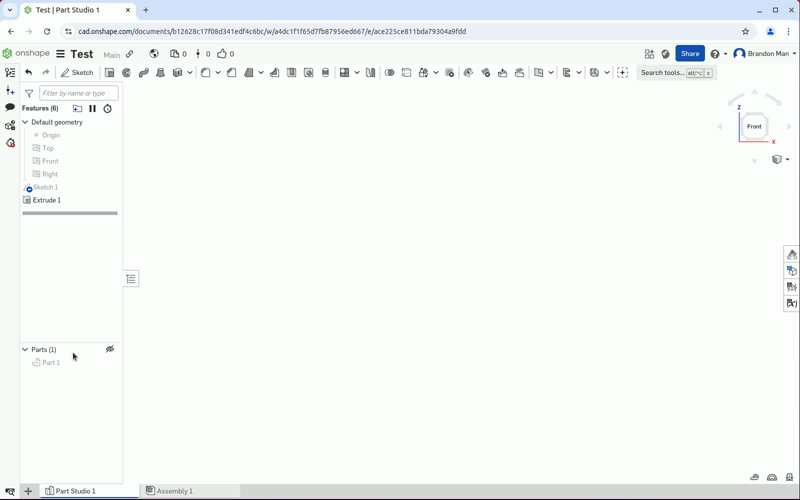
key_down(shift)
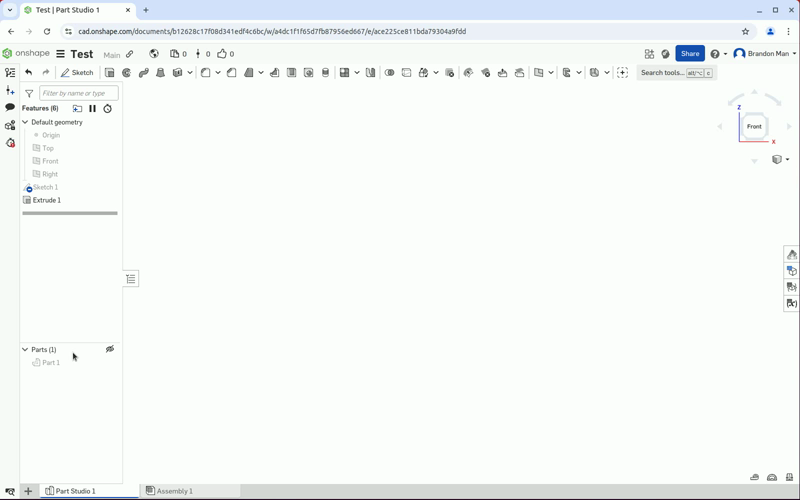
key(left)
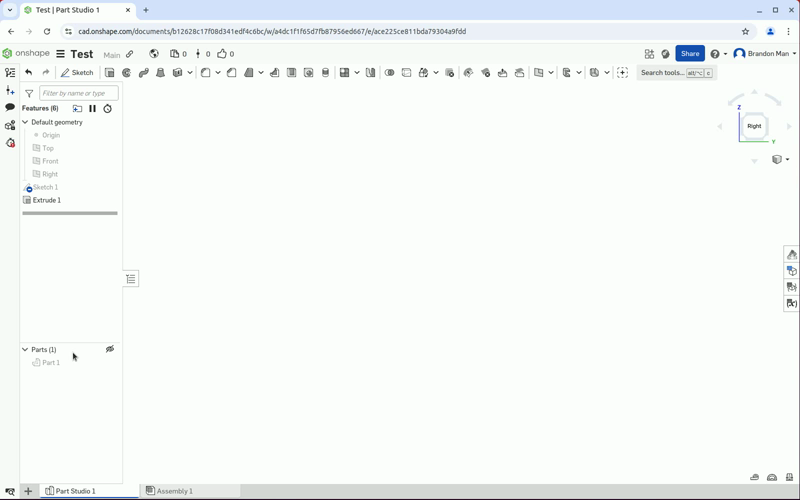
key_up(shift)
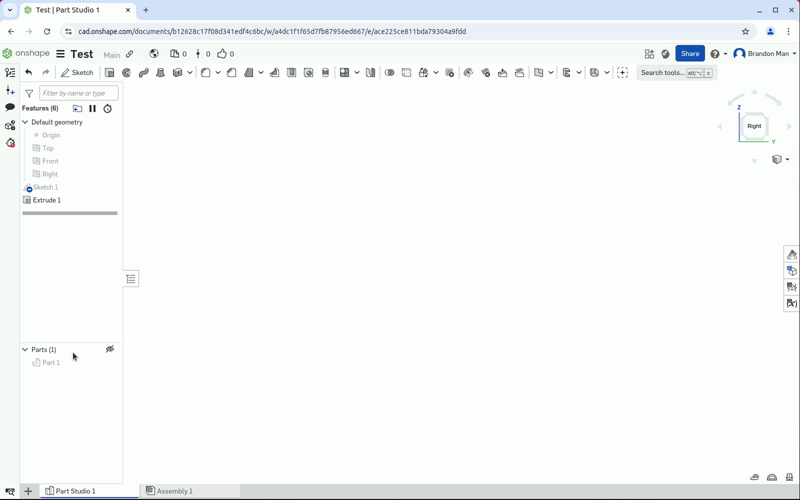
mouse_move(73, 352)
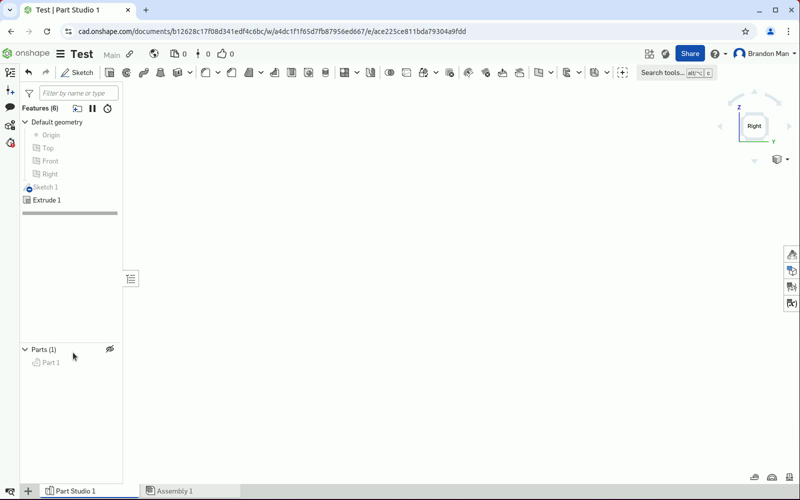
key(shift+y)
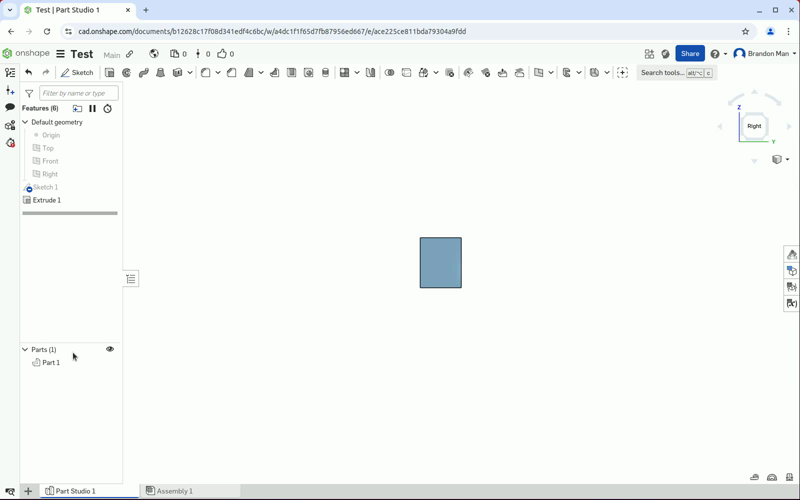
mouse_move(541, 75)
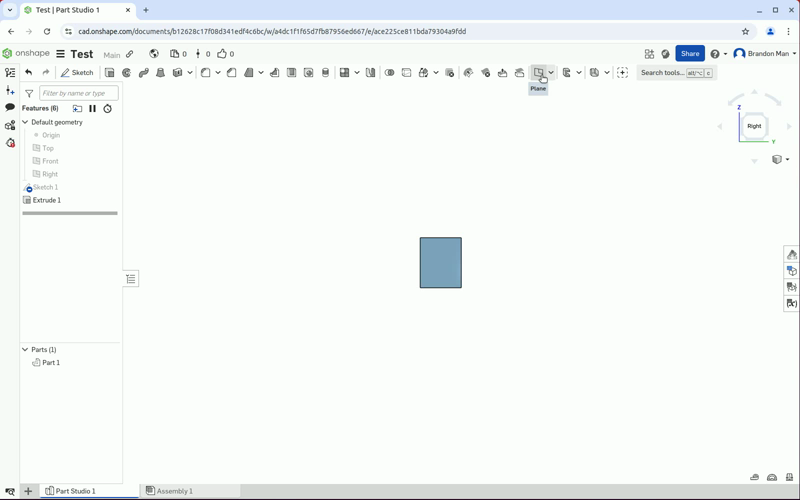
click(541, 75)
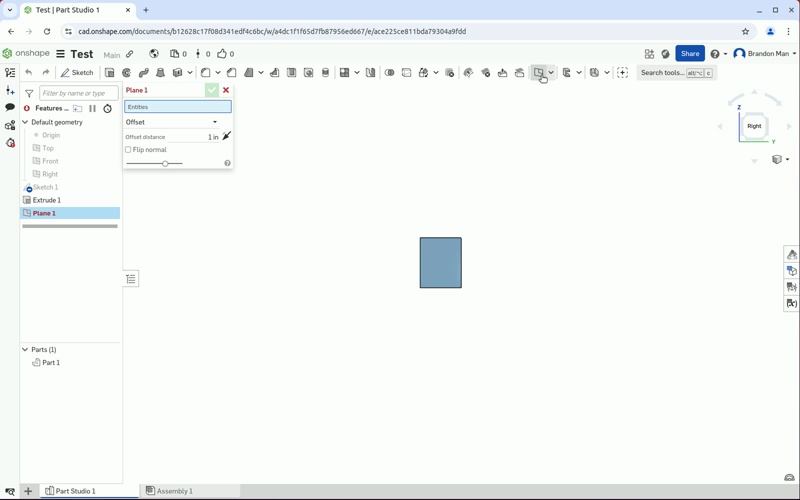
mouse_move(73, 176)
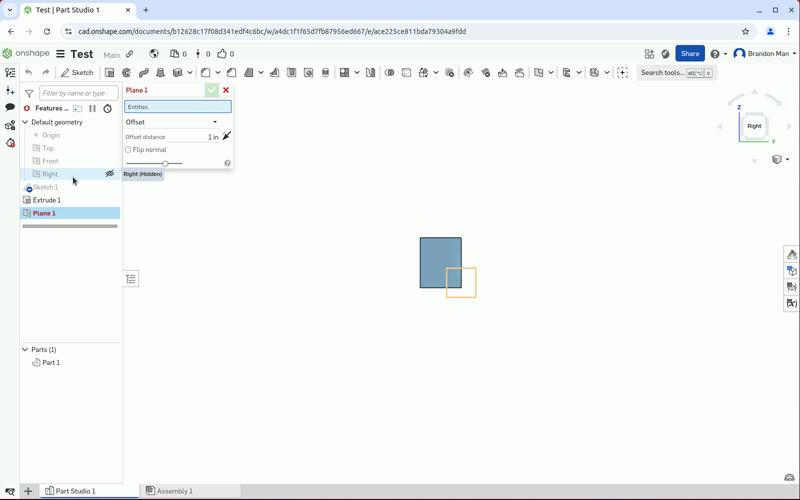
click(73, 176)
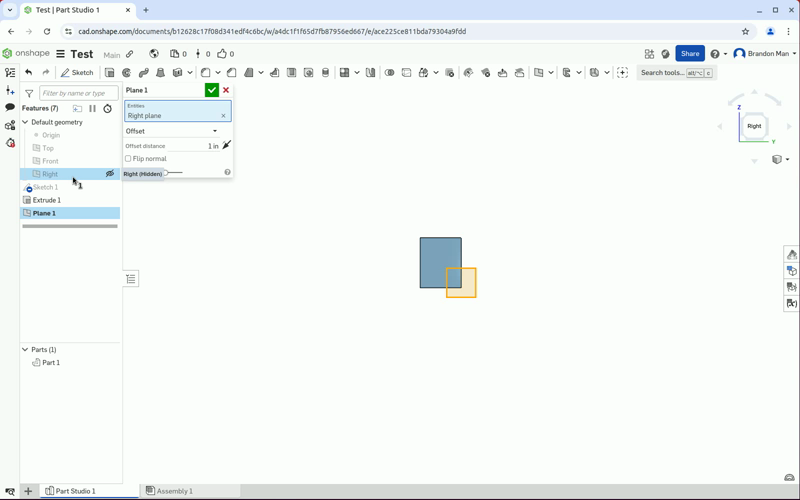
key(tab, 2)
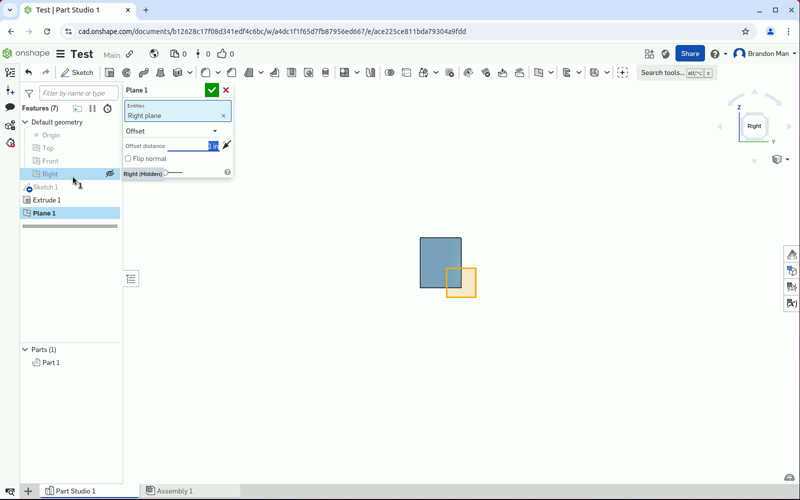
text(14.697)
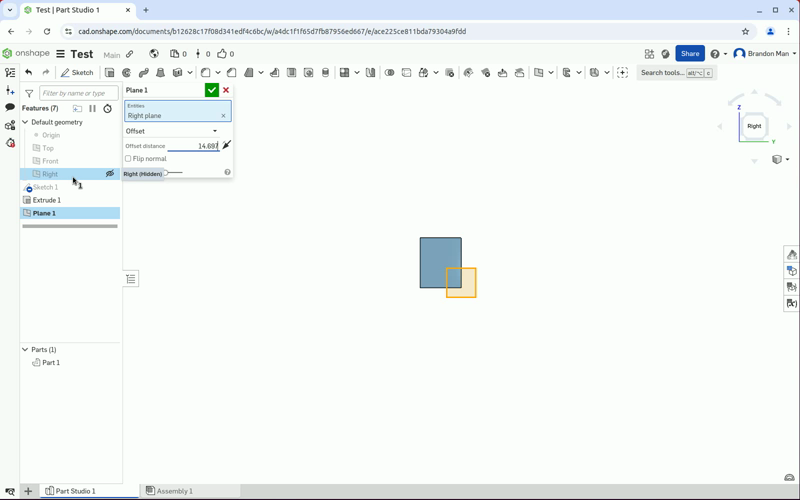
key(enter, 2)
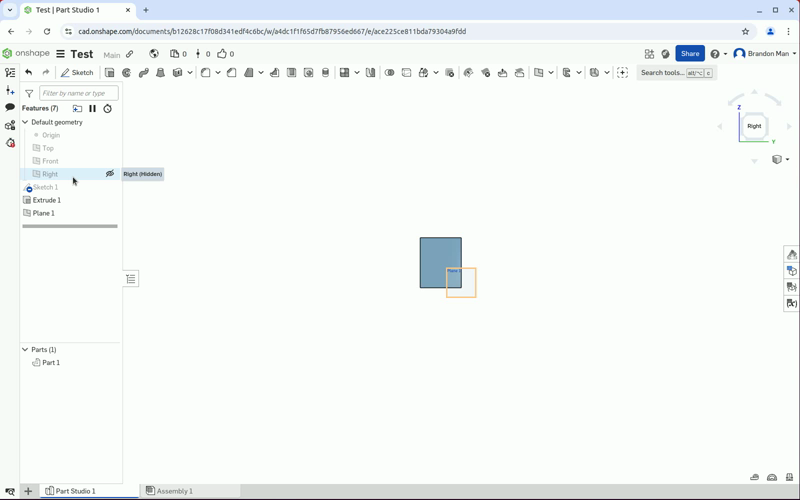
key(shift+s)
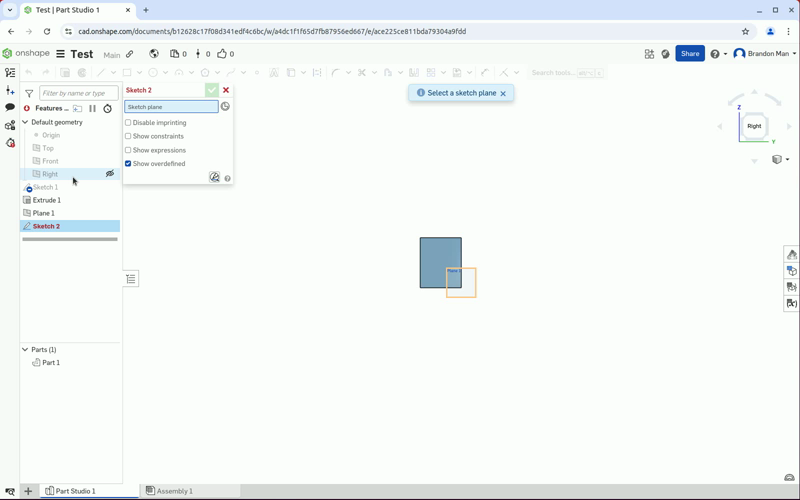
mouse_move(73, 215)
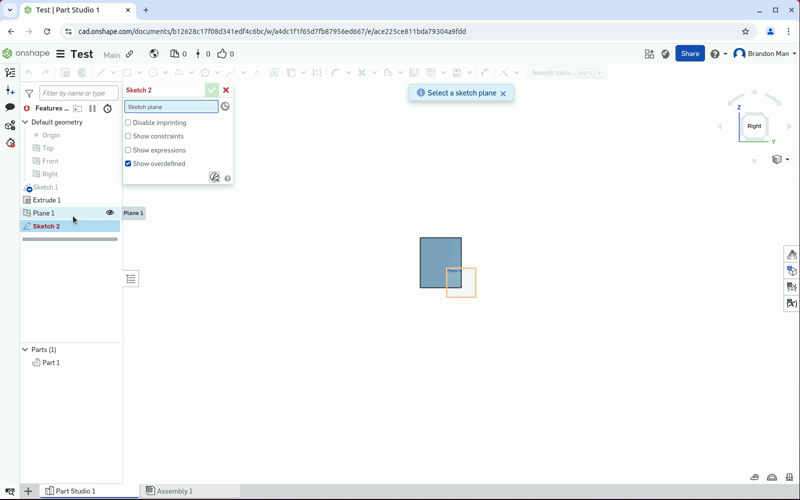
click(73, 215)
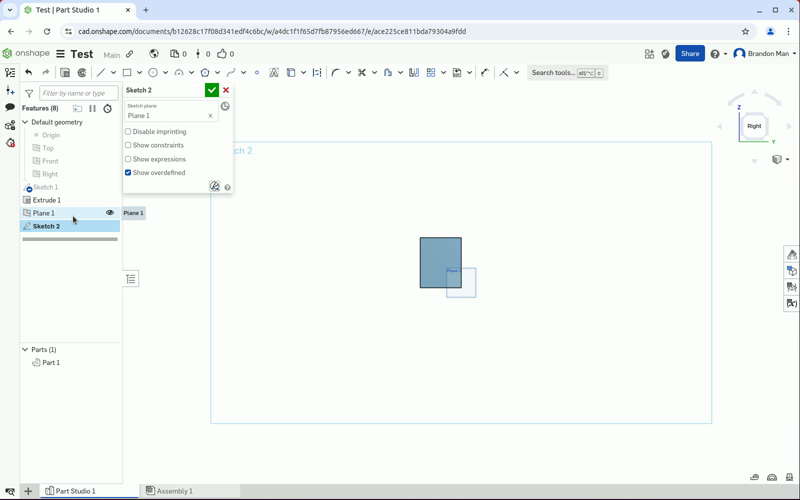
mouse_move(73, 352)
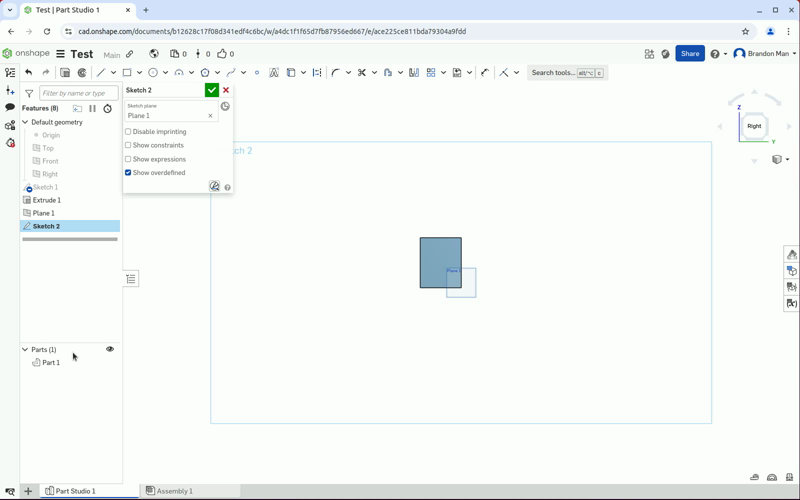
key(y)
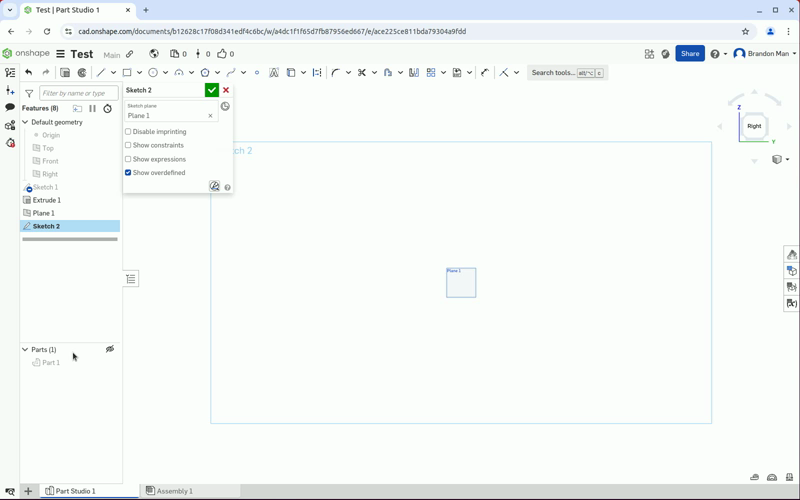
key(c)
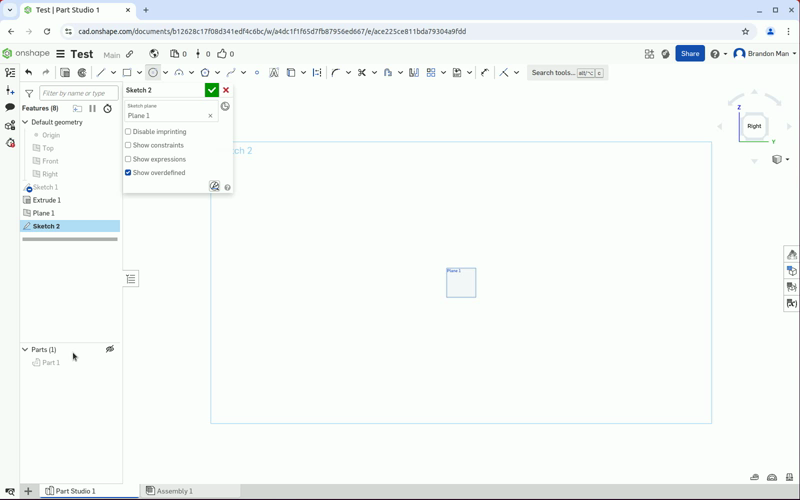
key_down(shift)
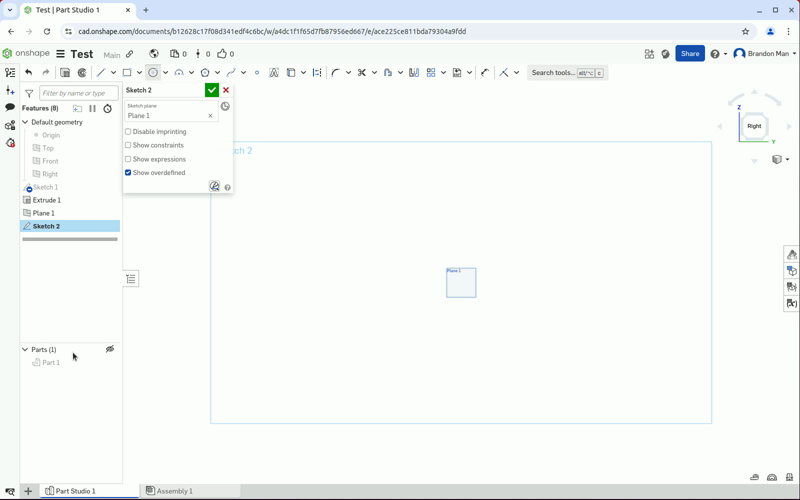
mouse_move(435, 254)
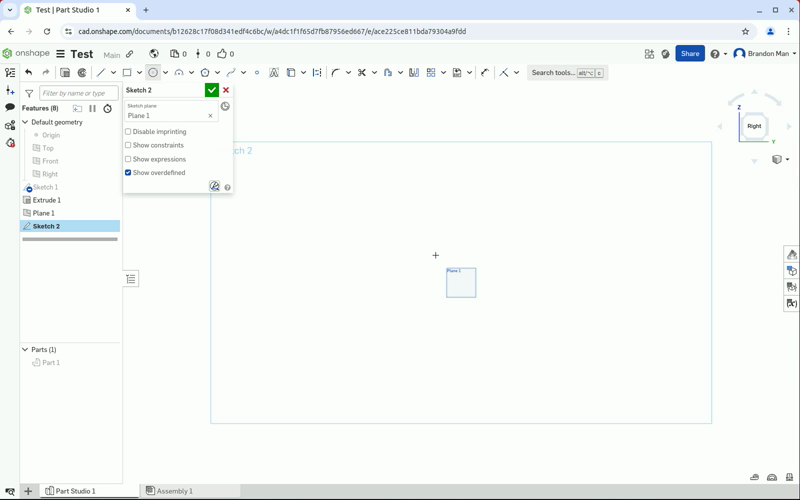
click(435, 254)
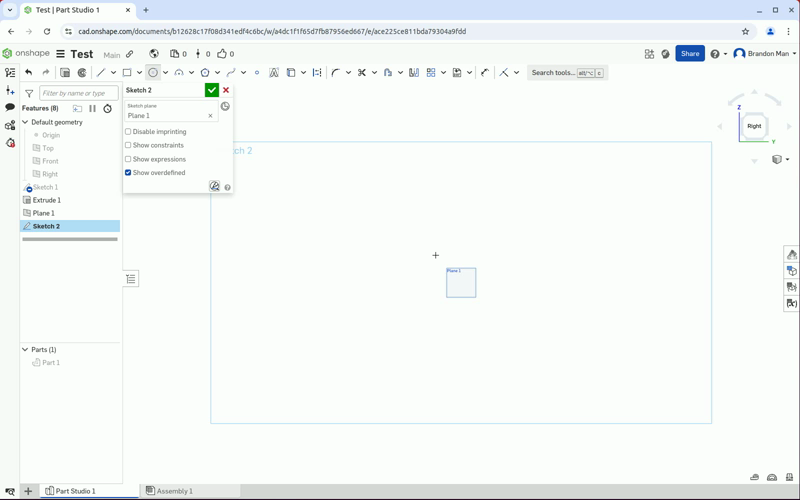
key_up(shift)
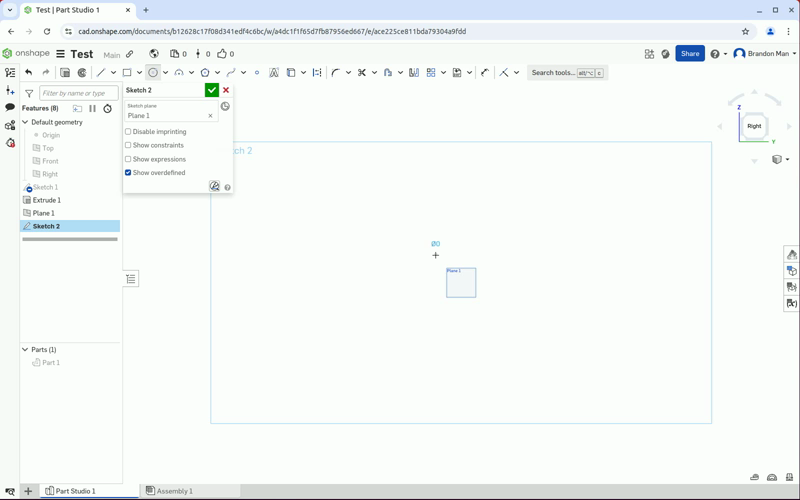
mouse_move(484, 254)
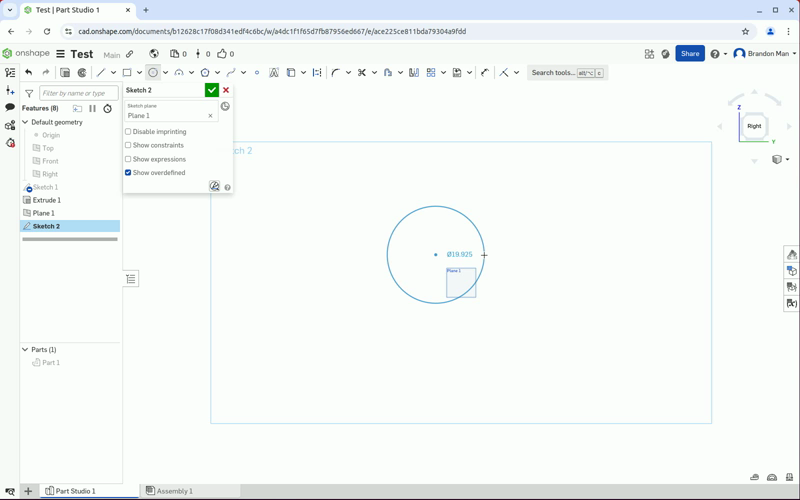
click(484, 254)
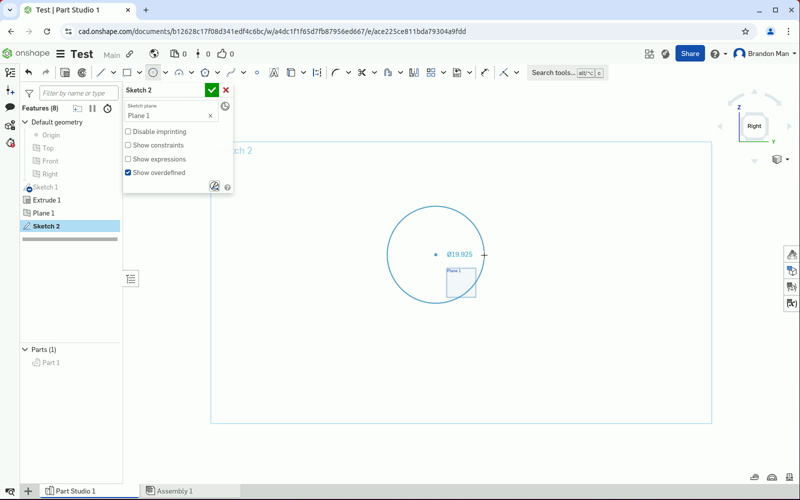
key(esc)
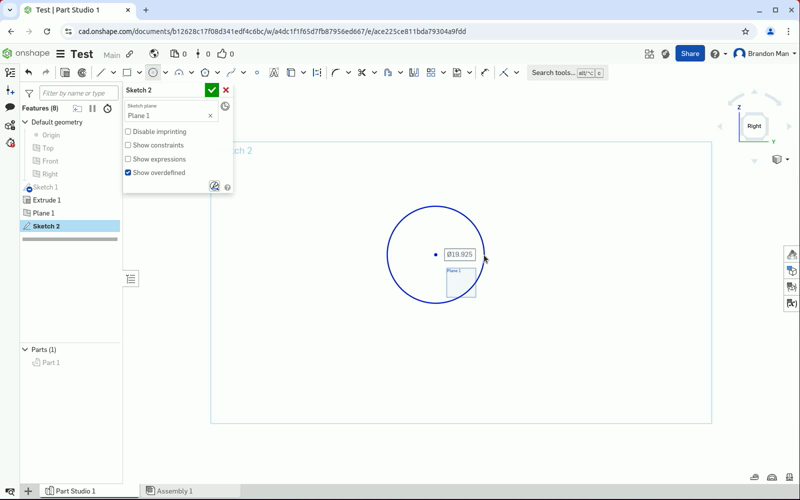
key(l)
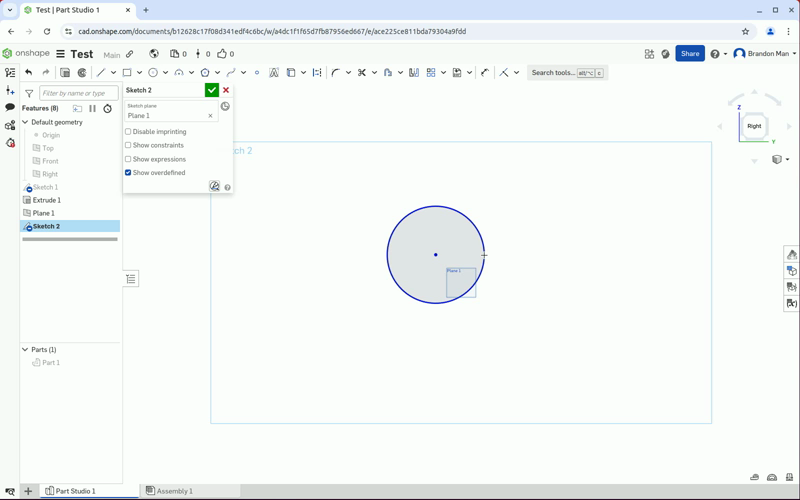
key_down(shift)
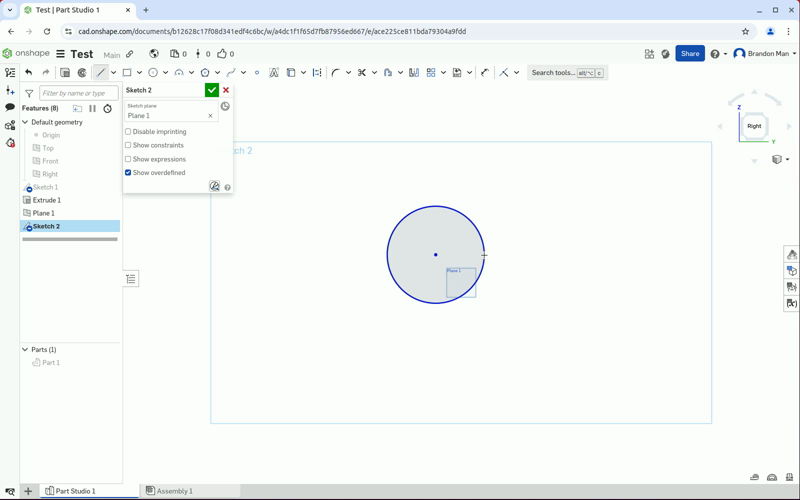
mouse_move(420, 288)
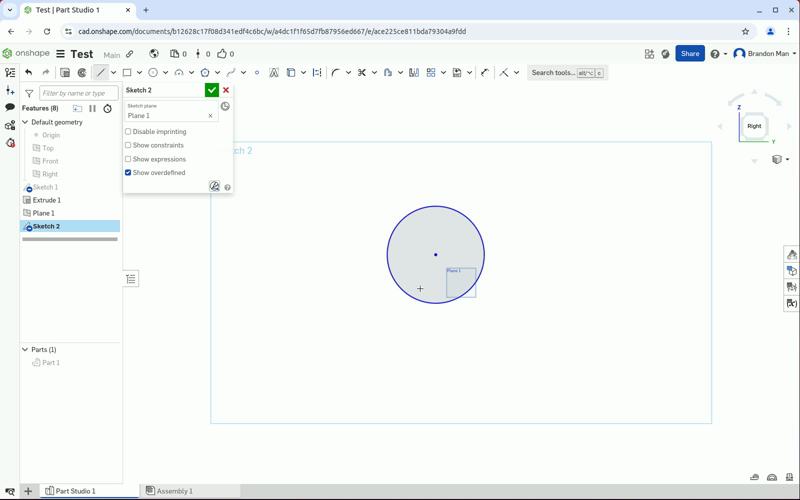
click(420, 288)
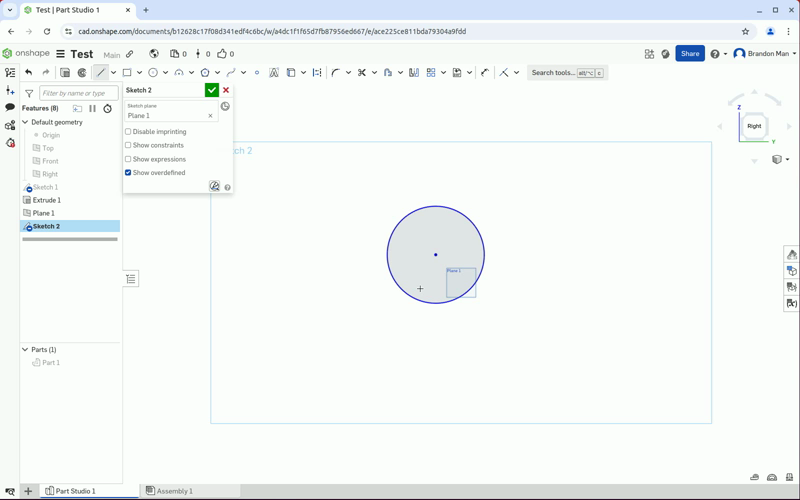
key_up(shift)
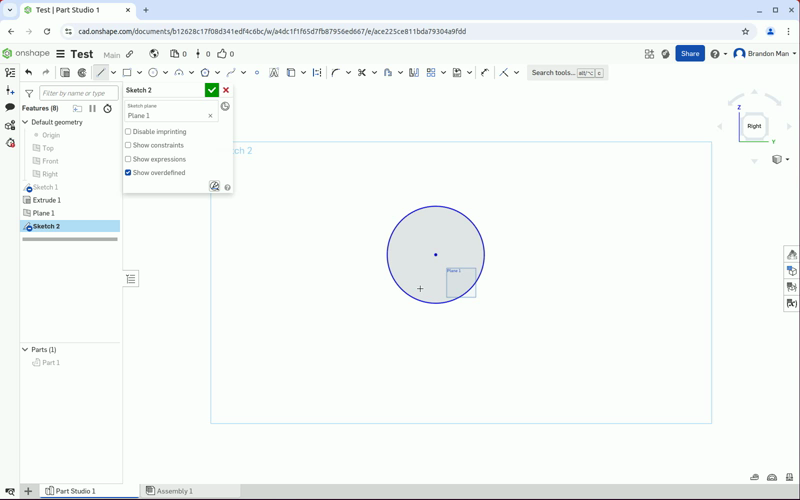
key_down(shift)
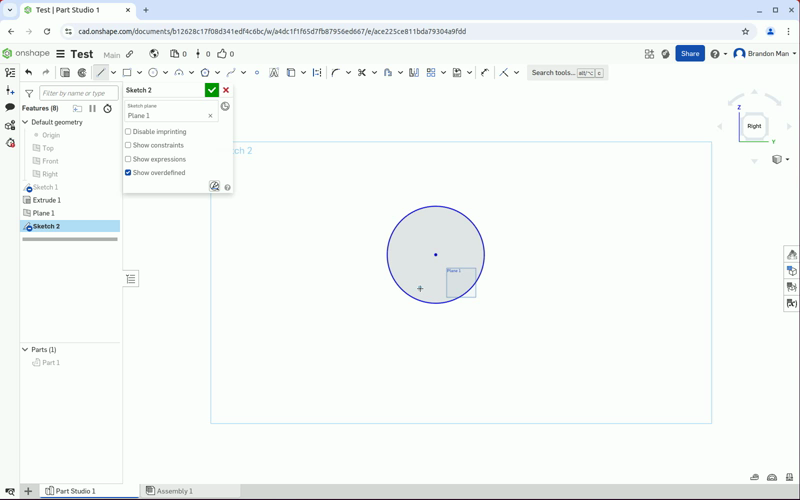
mouse_move(450, 288)
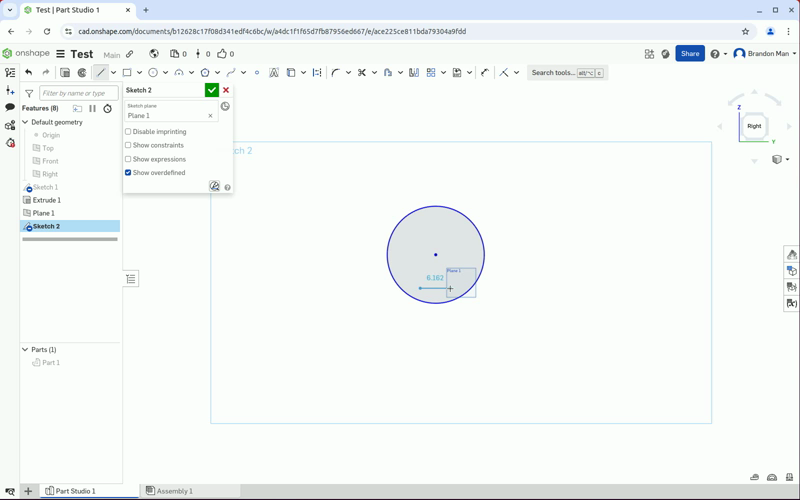
mouse_move(461, 288)
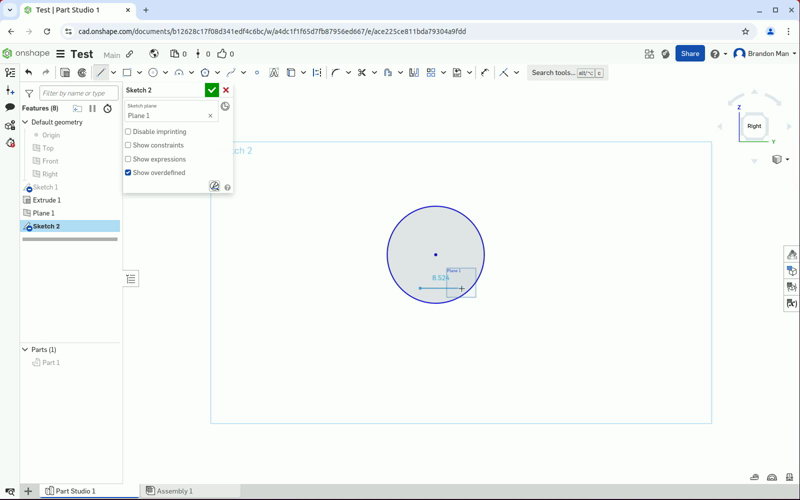
click(461, 288)
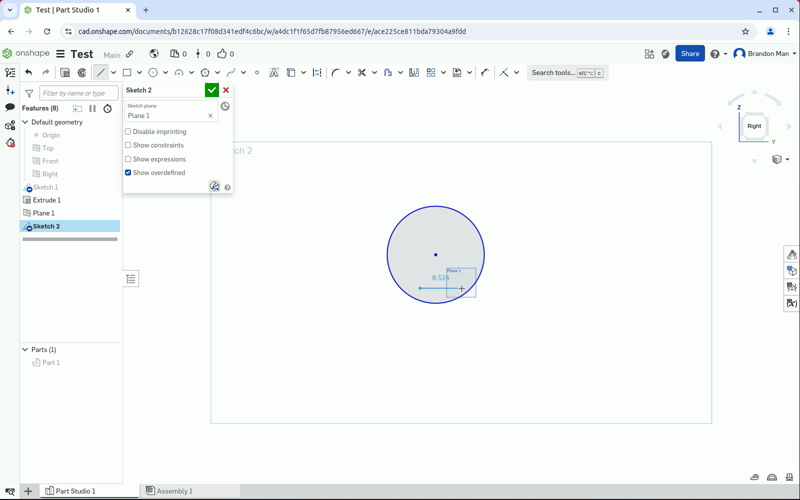
key_up(shift)
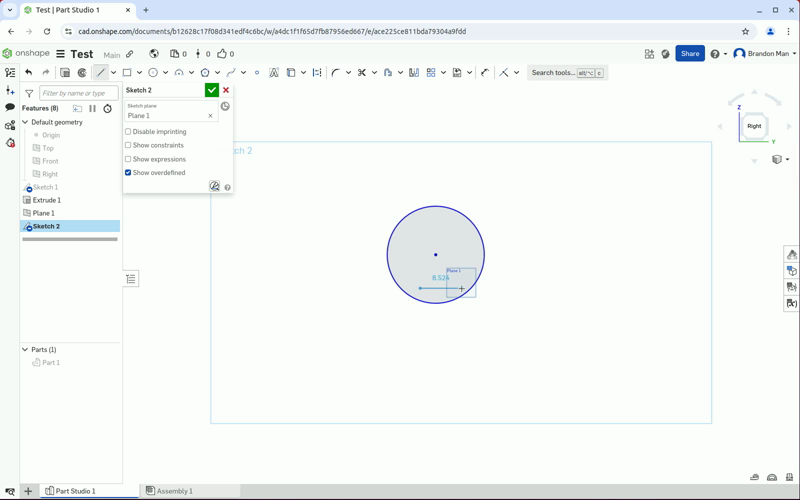
key_down(shift)
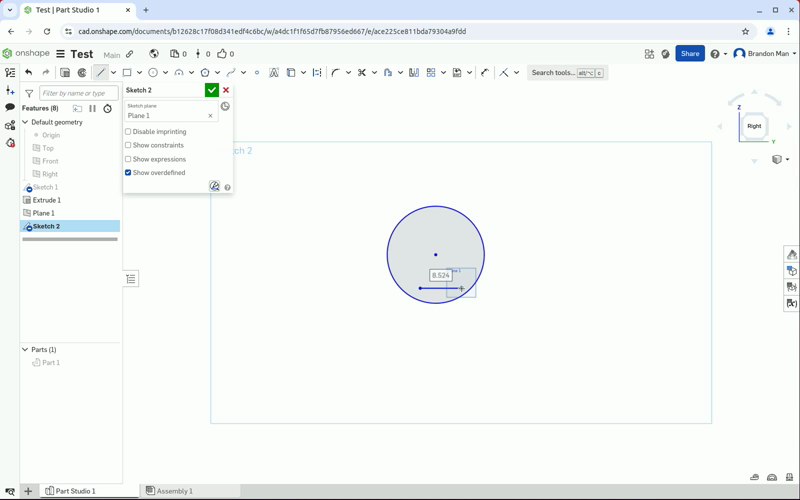
mouse_move(492, 288)
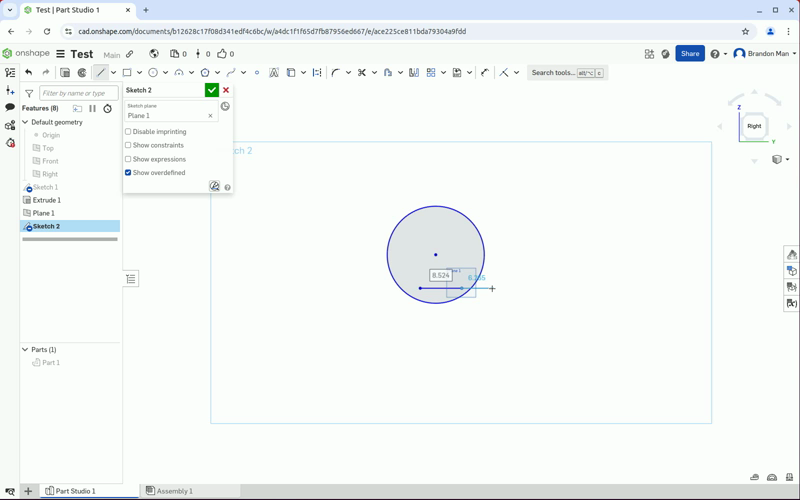
mouse_move(461, 238)
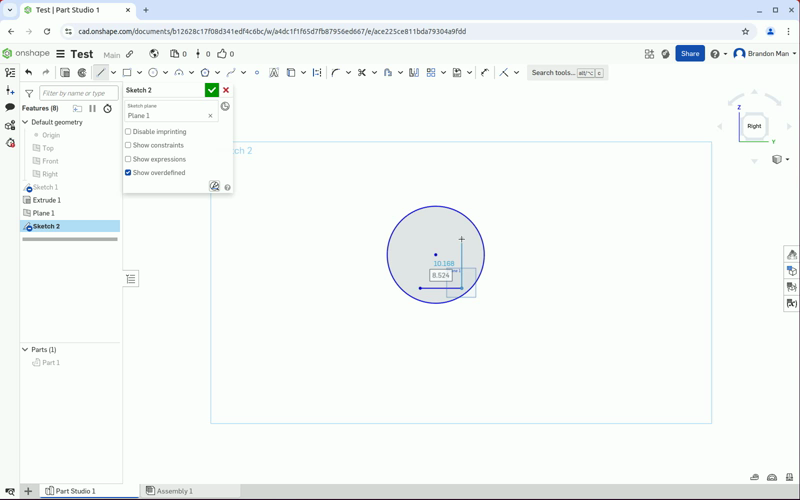
click(461, 238)
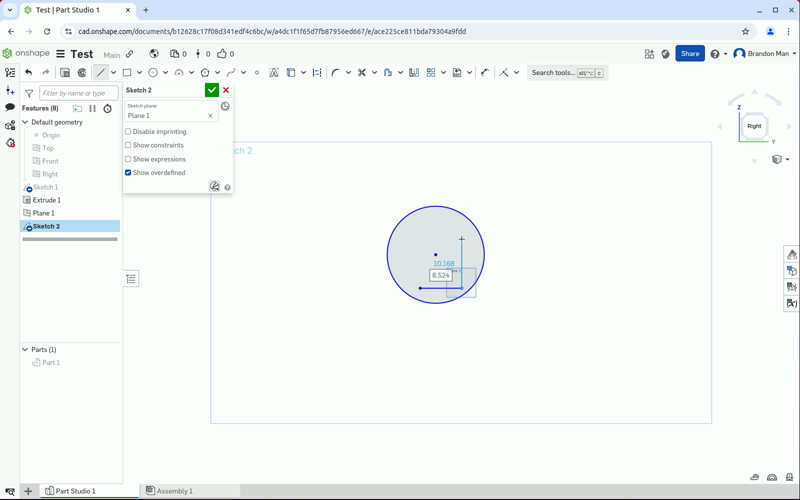
key_up(shift)
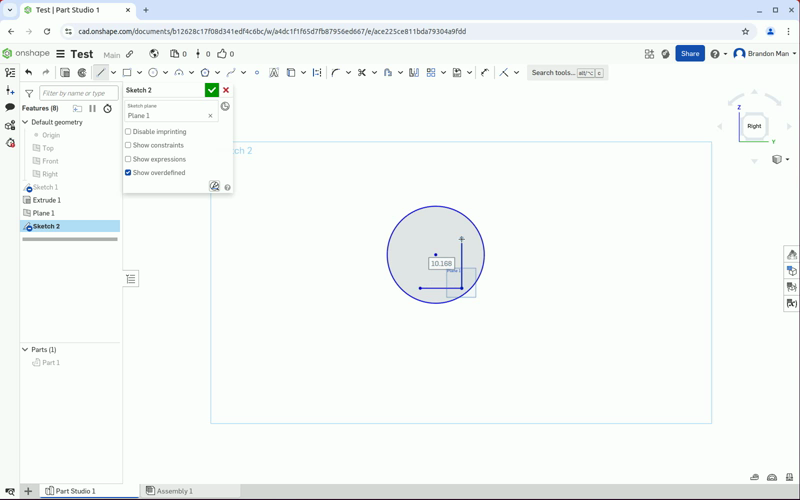
key_down(shift)
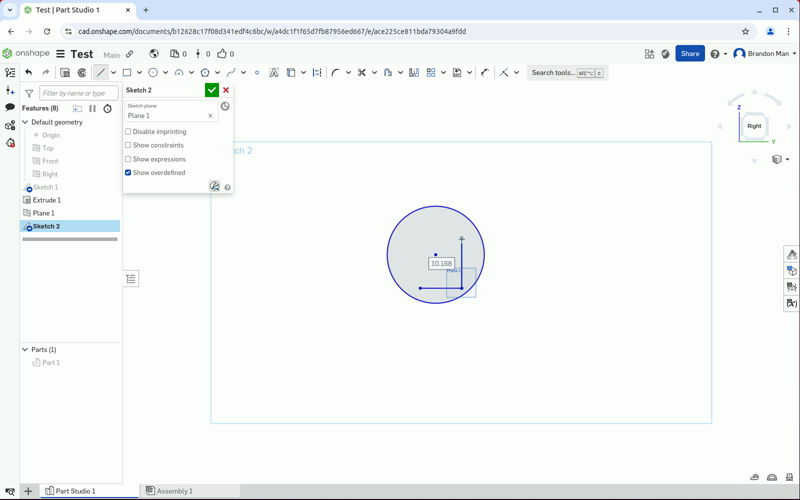
mouse_move(492, 238)
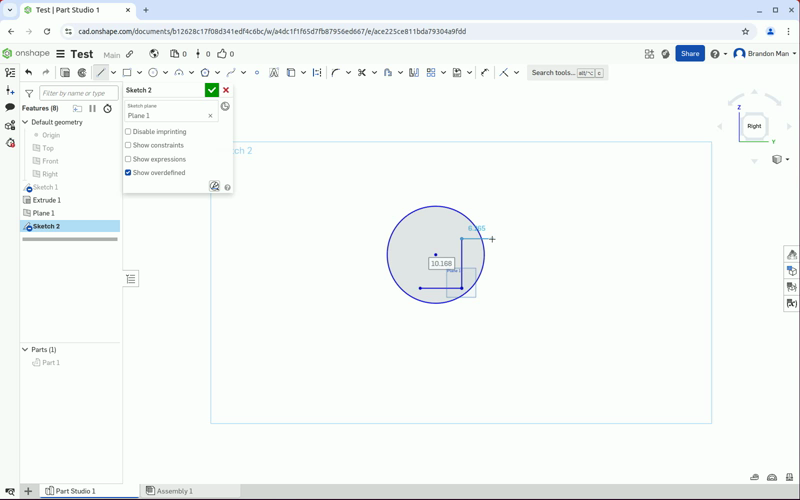
mouse_move(420, 238)
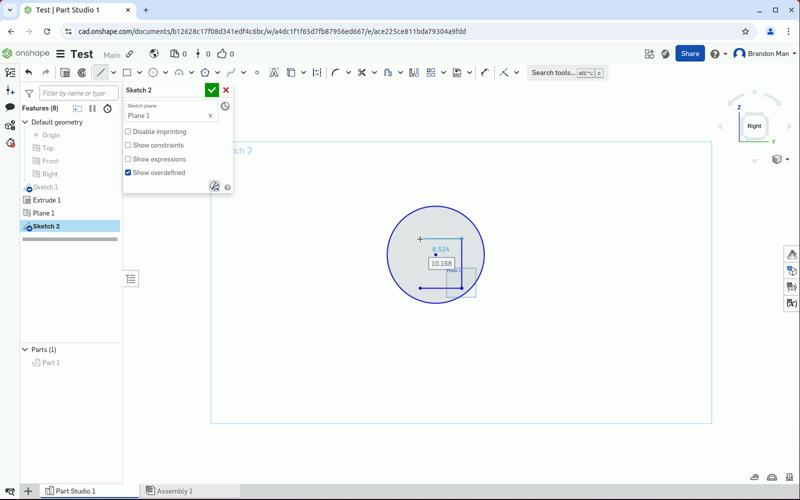
click(420, 238)
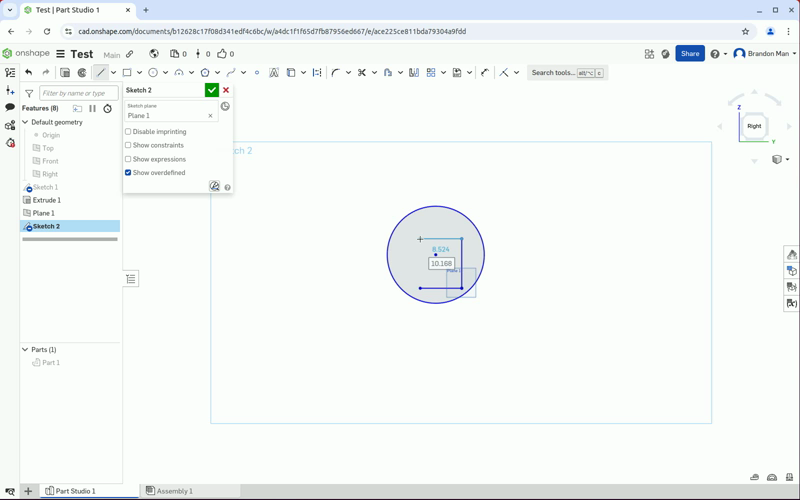
key_up(shift)
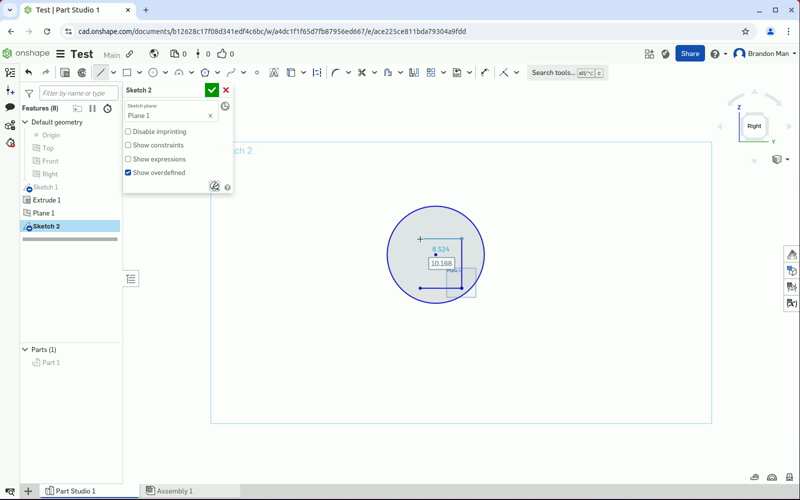
mouse_move(450, 238)
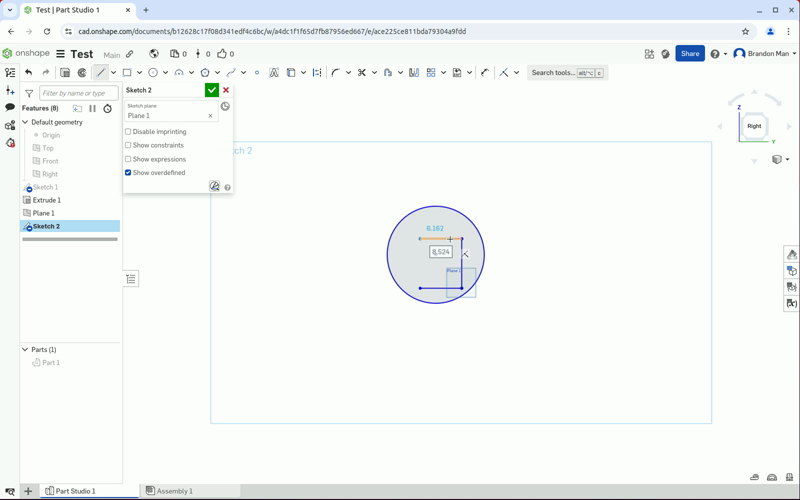
key_down(shift)
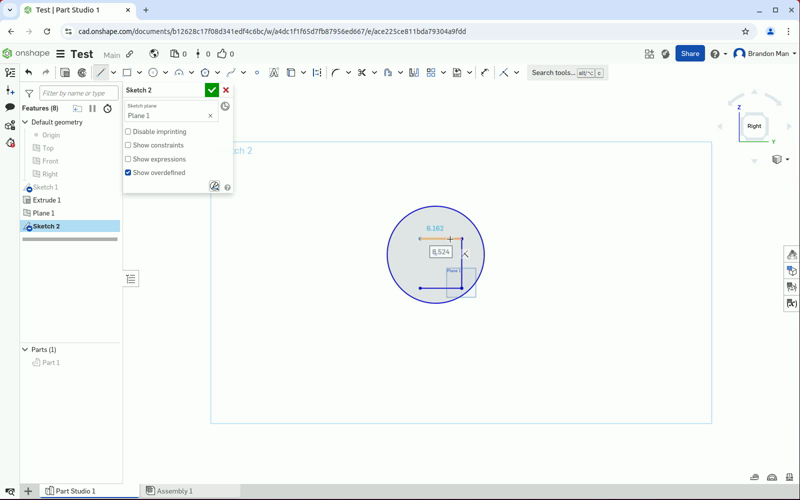
mouse_move(420, 288)
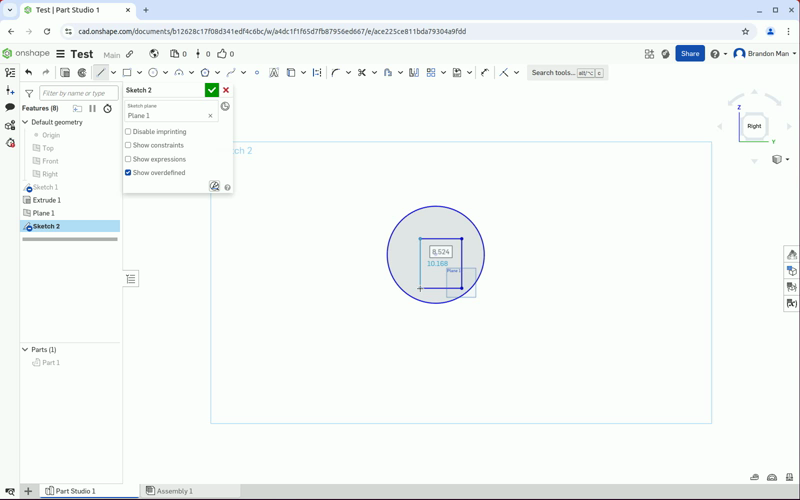
key_up(shift)
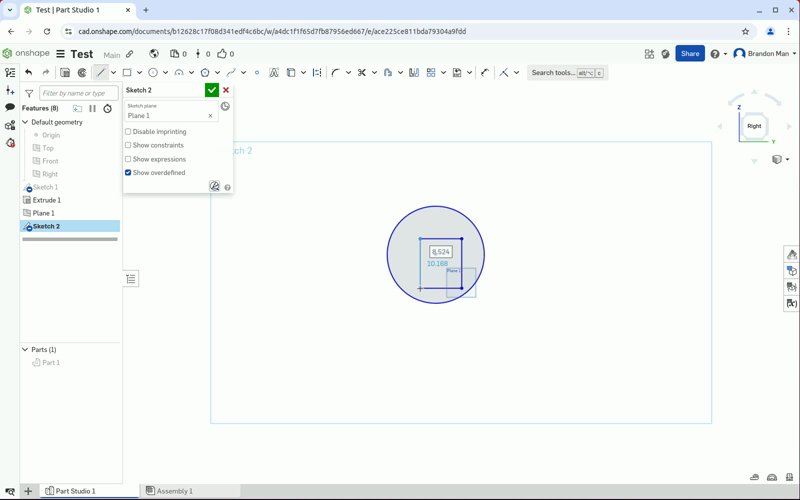
click(420, 288)
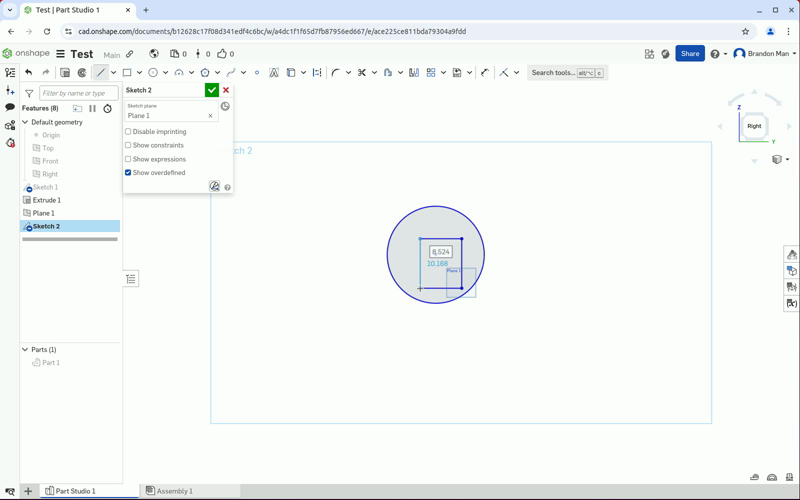
key(esc)
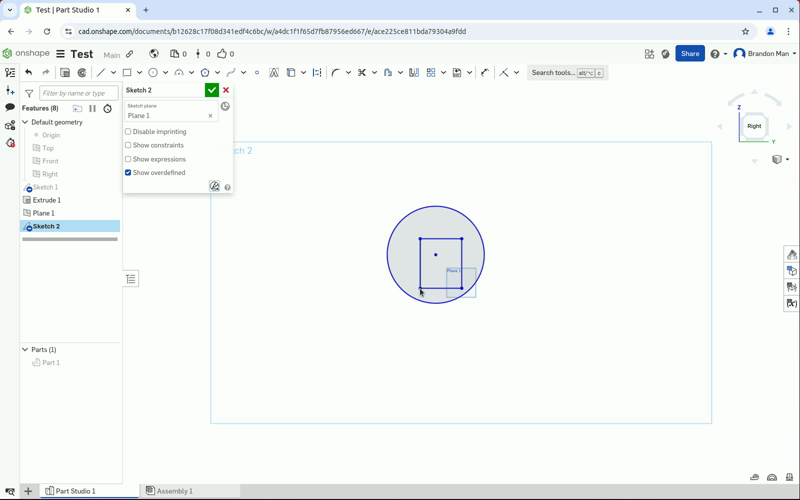
mouse_move(442, 231)
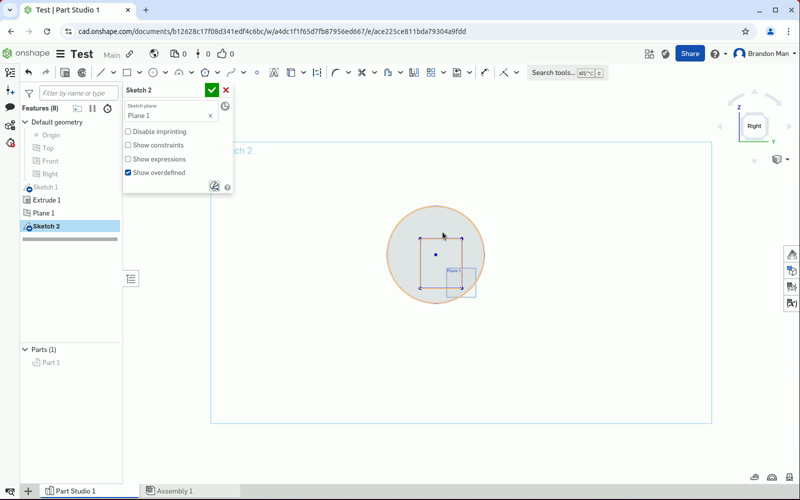
click(442, 231)
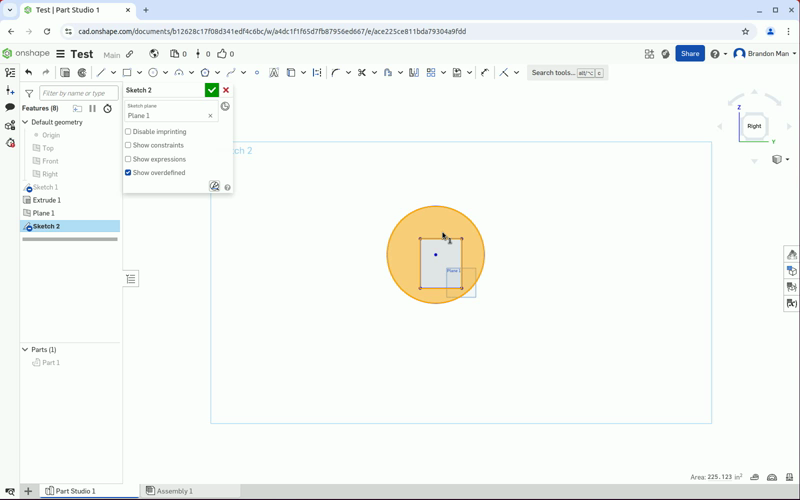
mouse_move(73, 352)
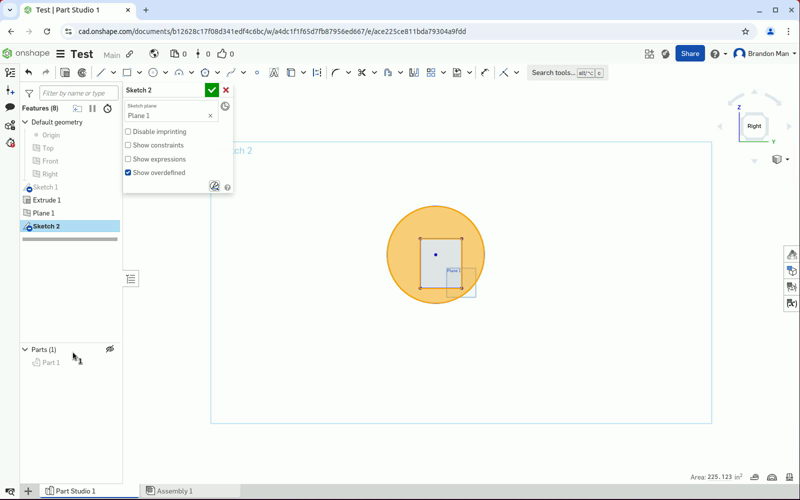
key(shift+y)
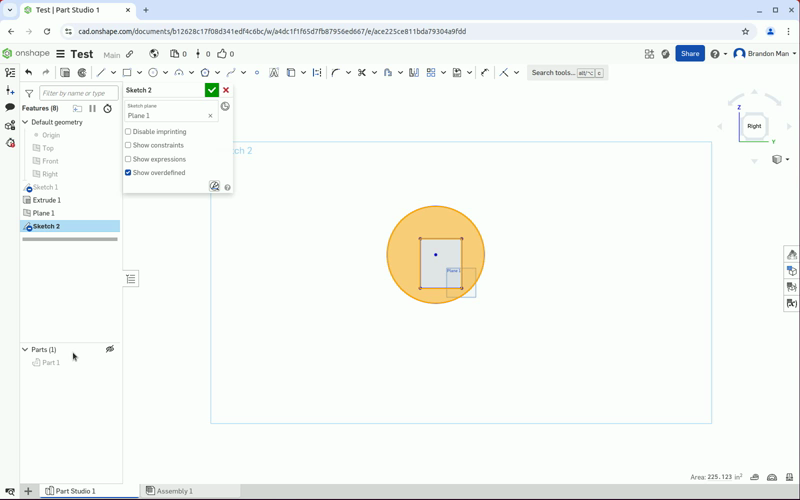
key(shift+e)
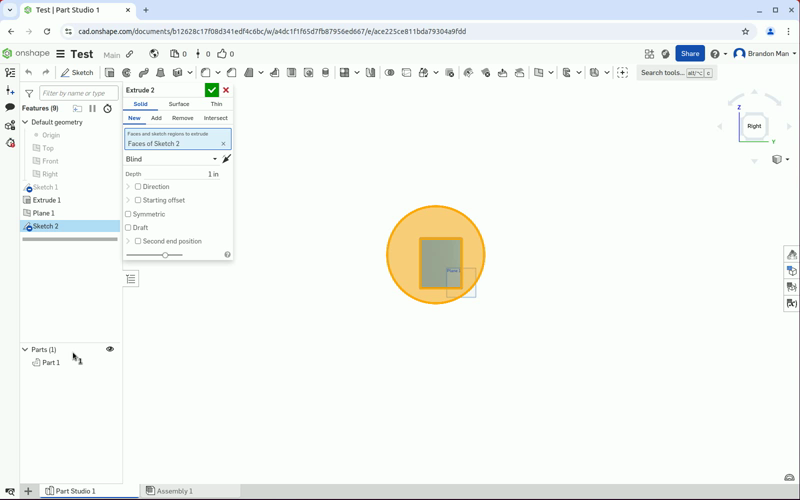
mouse_move(143, 106)
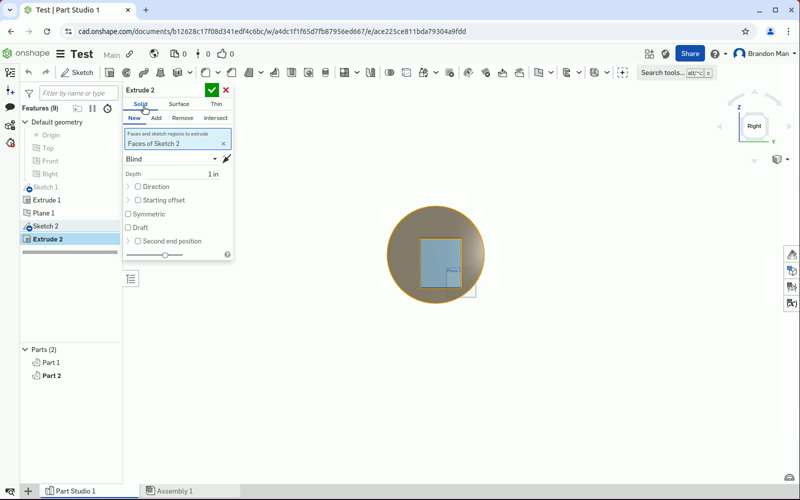
click(143, 106)
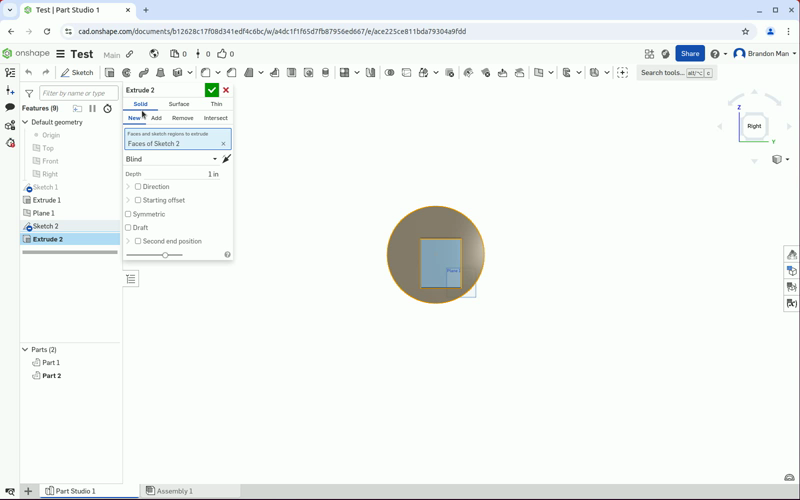
mouse_move(137, 120)
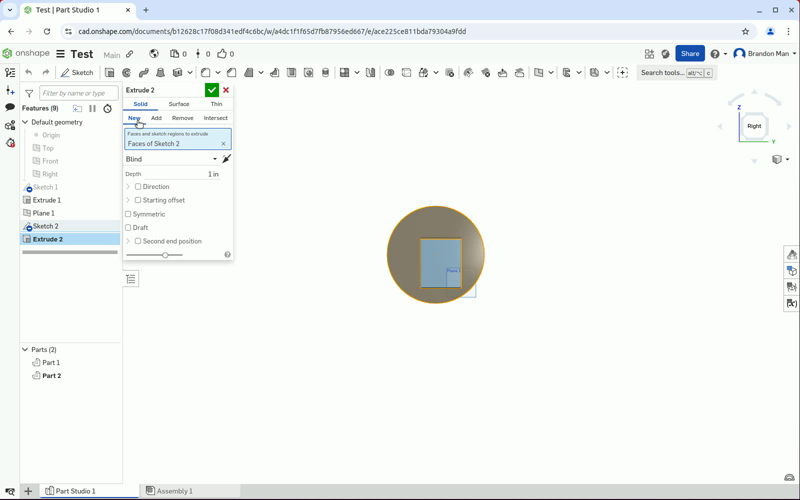
click(137, 120)
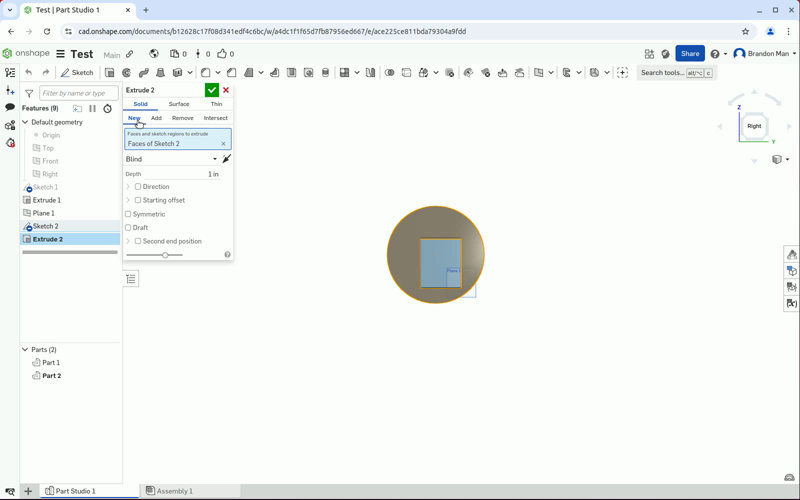
key(tab, 4)
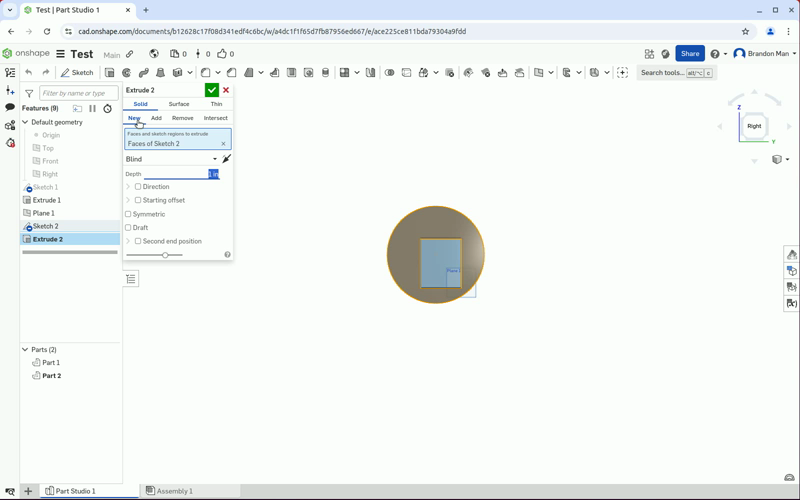
text(8.425)
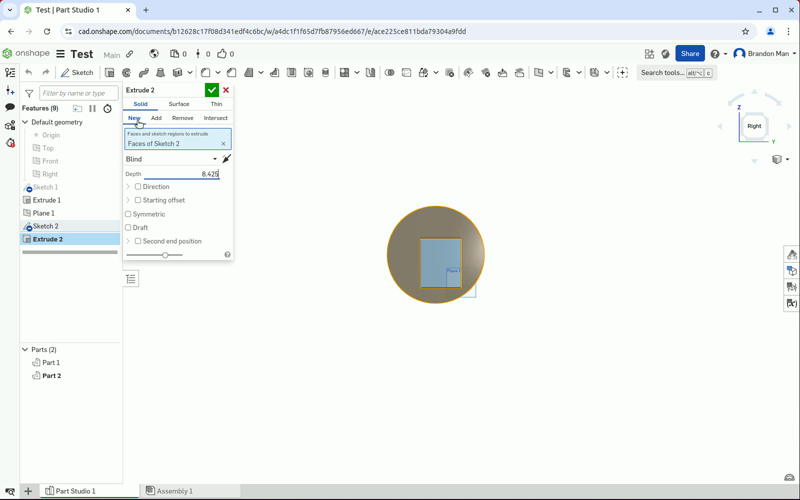
key(enter)
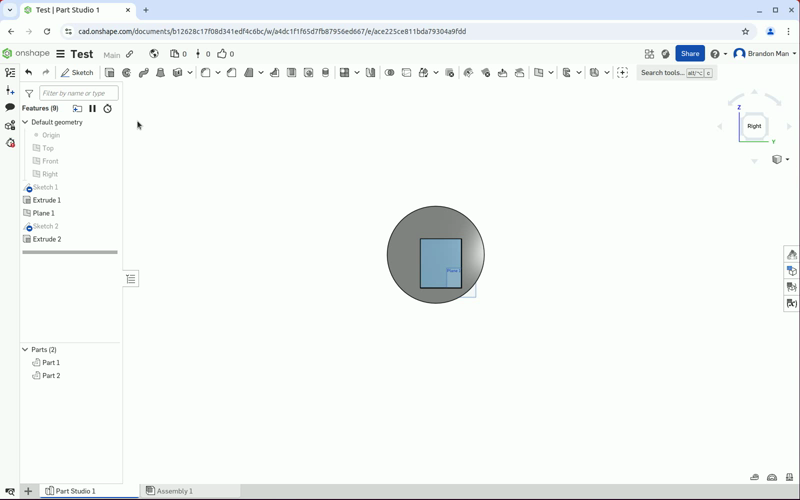
key(shift+h)
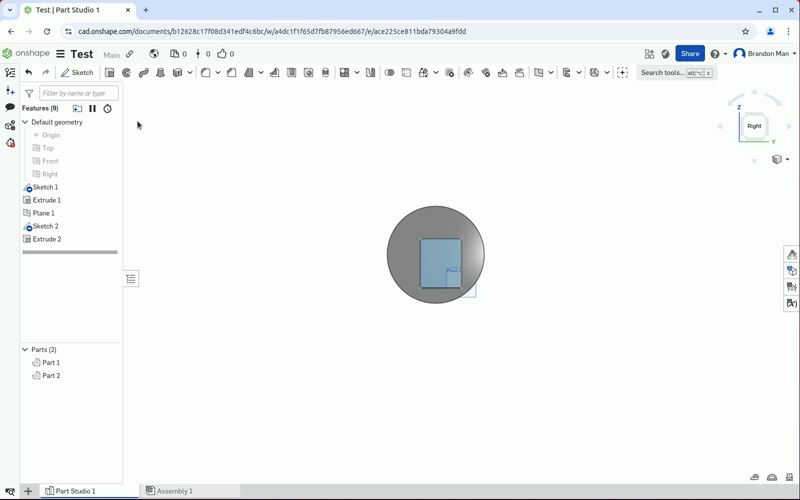
key(shift+h)
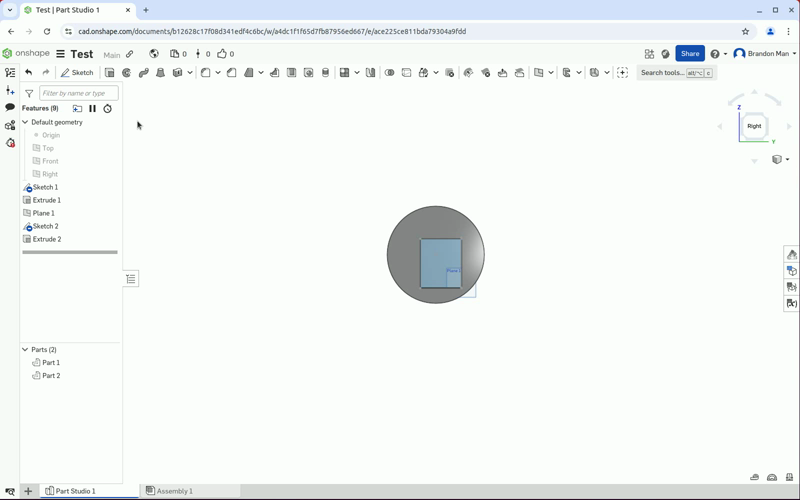
key(shift+7)
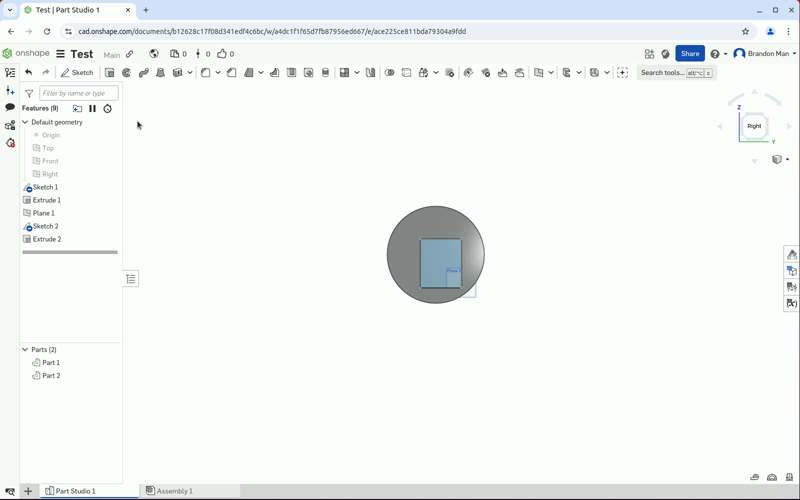
key(right, 2)
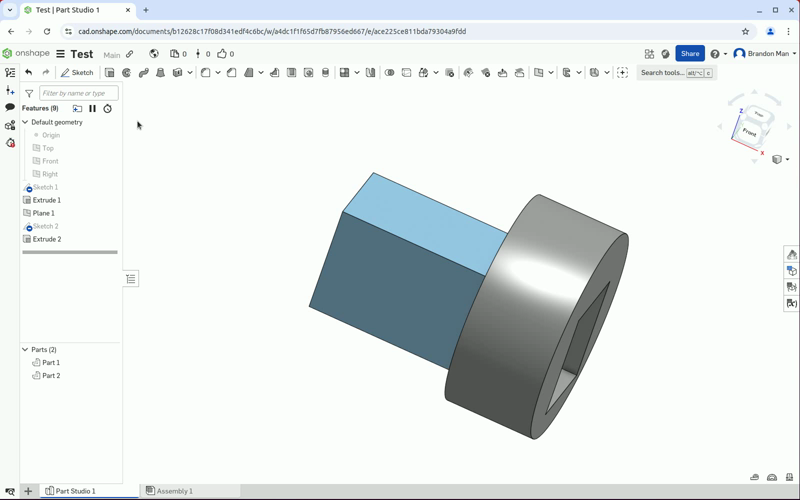
key(down, 2)
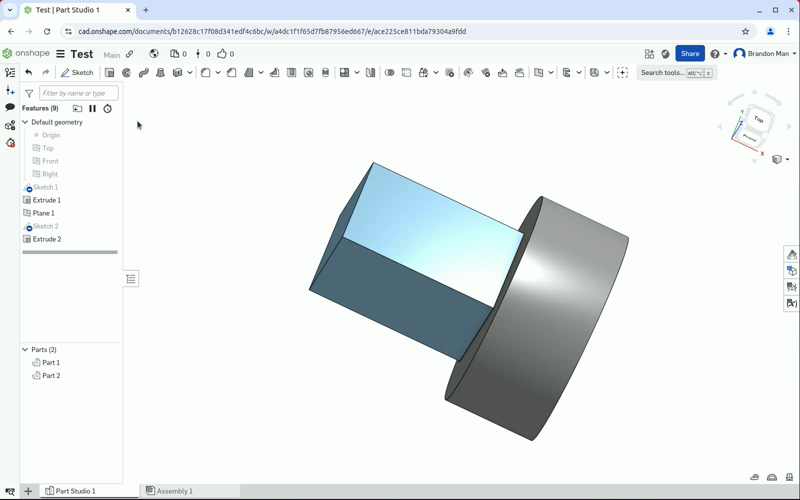
key(up, 2)
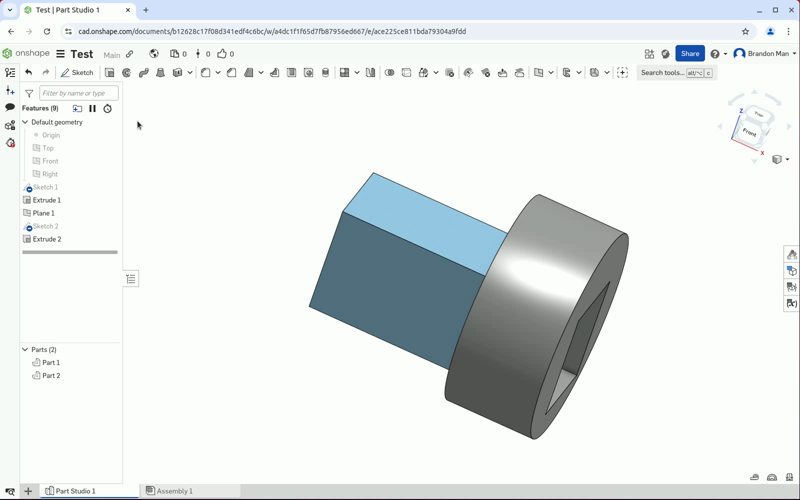
key(left, 2)
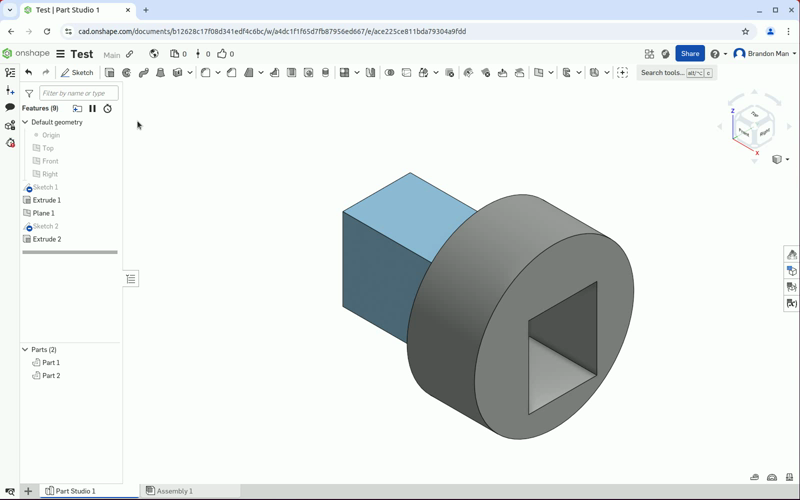
mouse_move(73, 189)
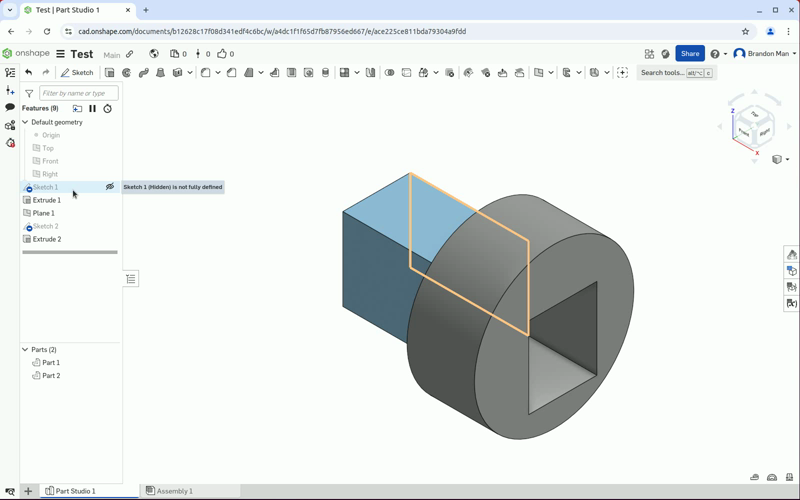
click(73, 189)